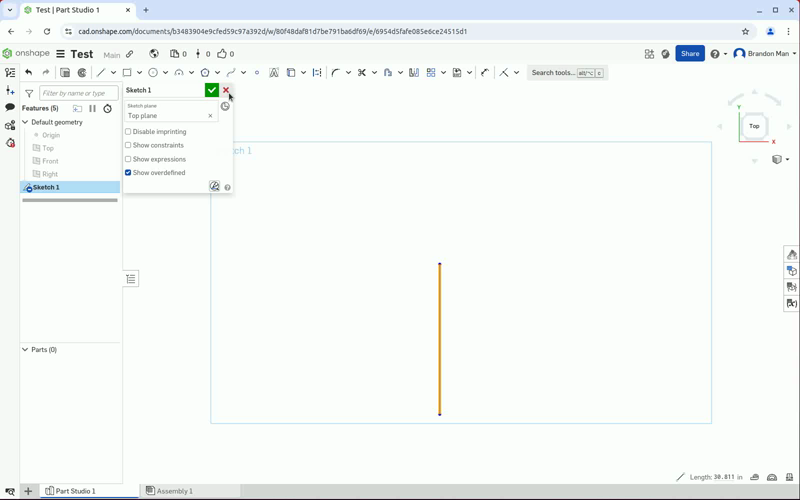
key(shift+h)
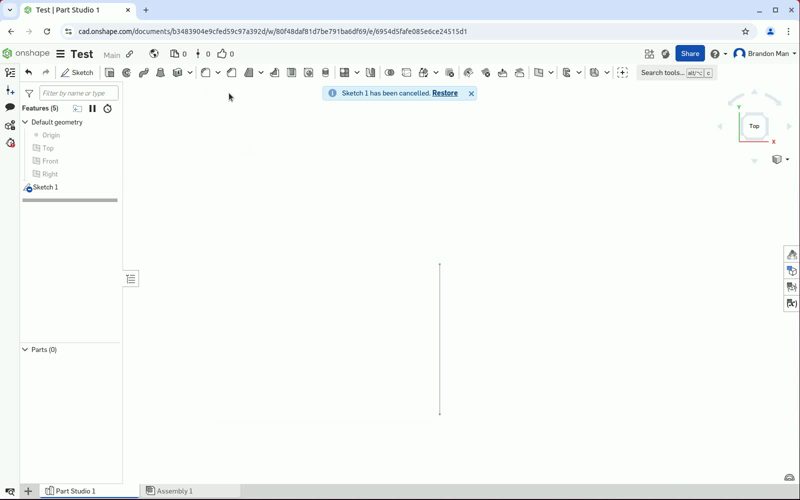
key(shift+s)
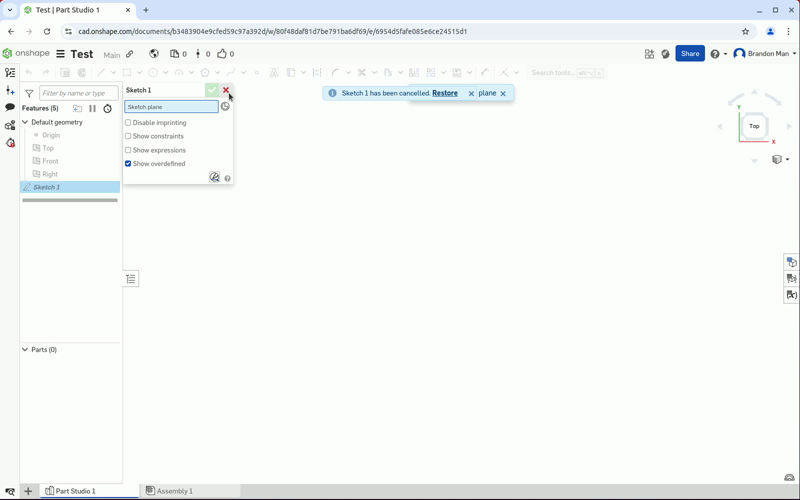
mouse_move(73, 150)
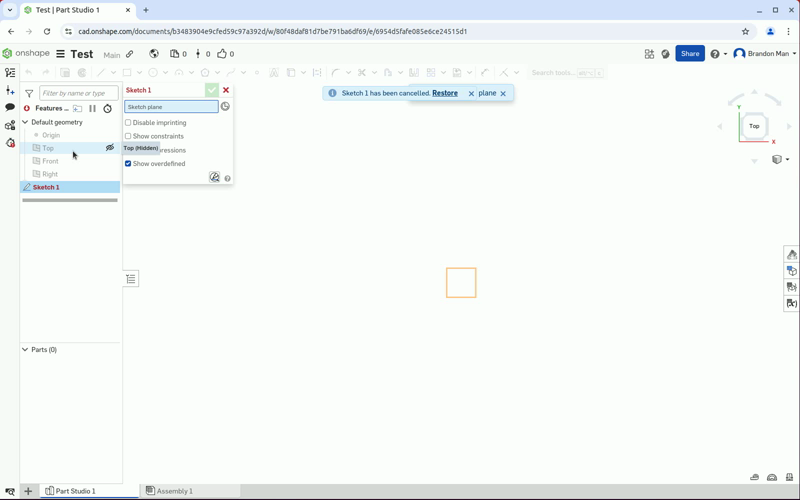
click(73, 150)
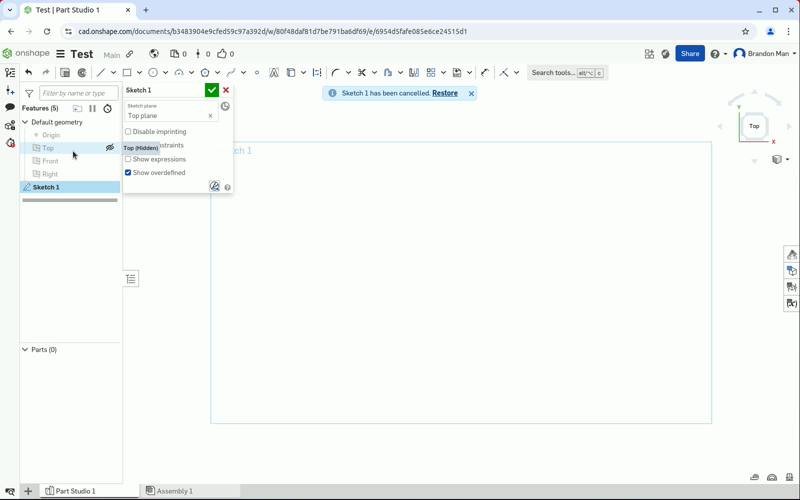
mouse_move(73, 352)
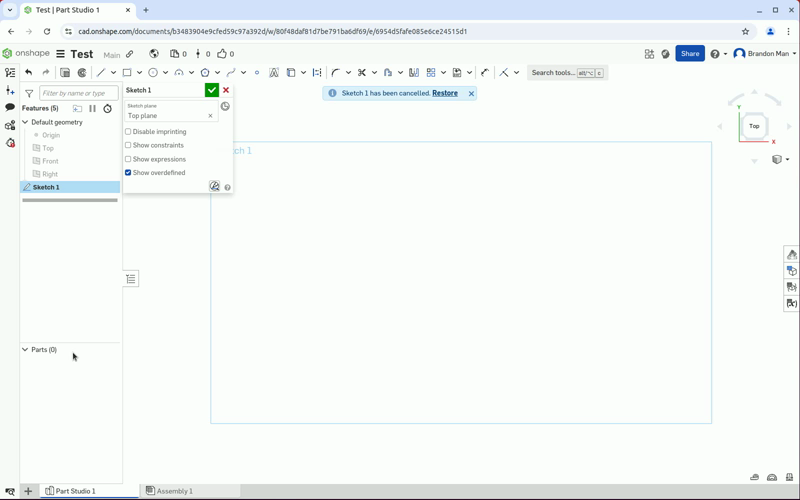
key(y)
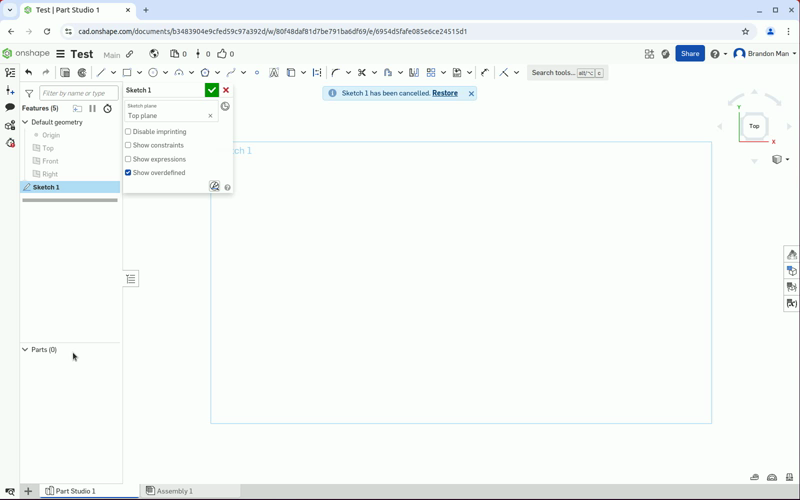
key(l)
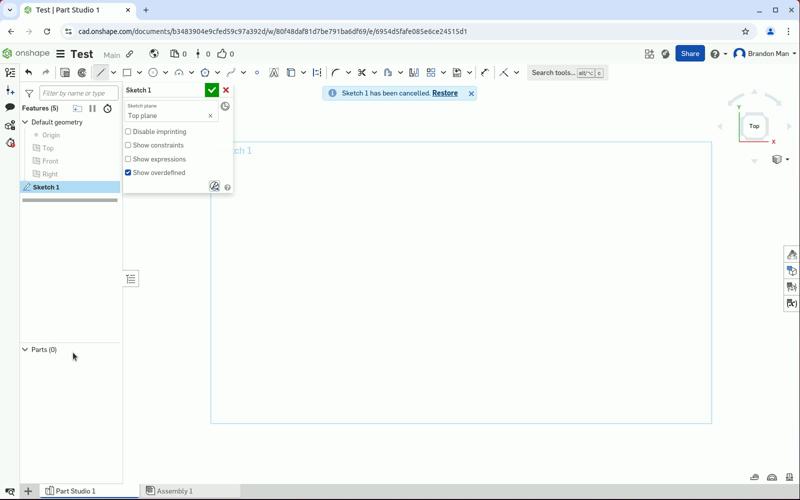
key_down(shift)
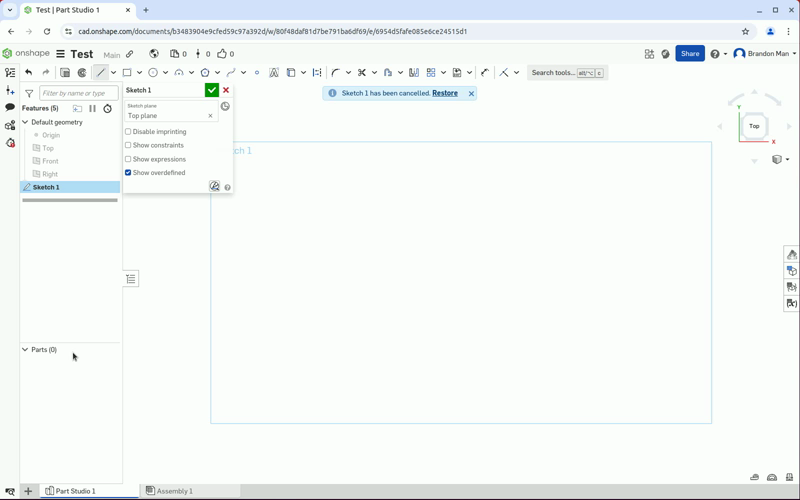
mouse_move(460, 282)
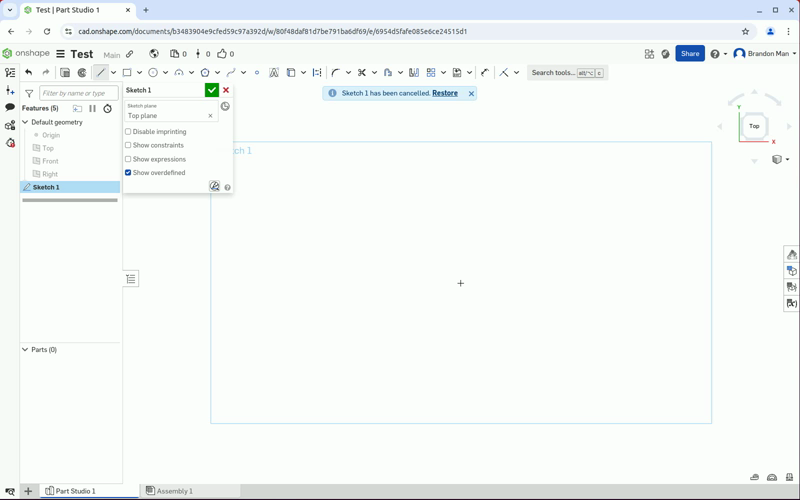
click(460, 282)
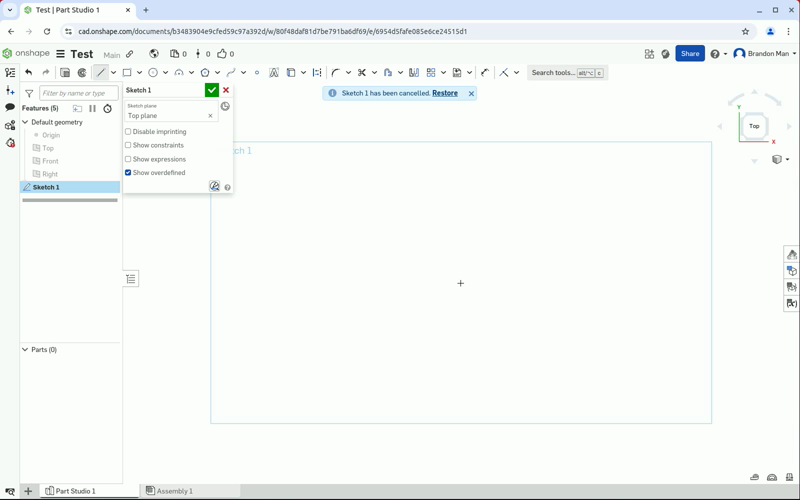
key_up(shift)
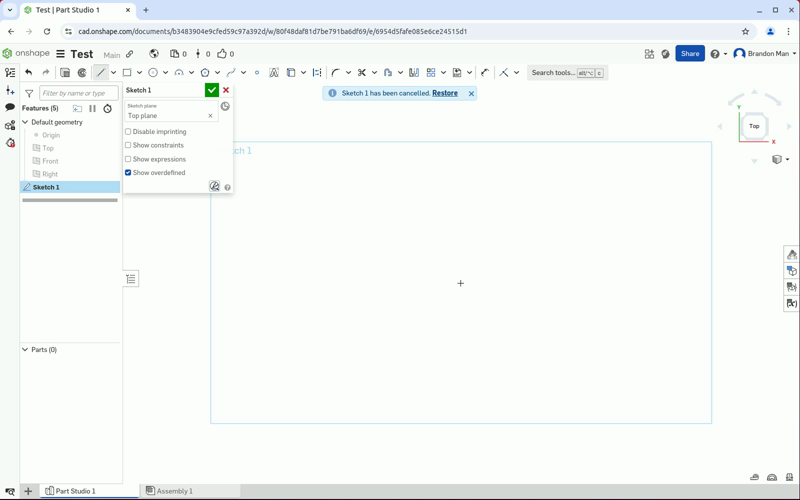
key_down(shift)
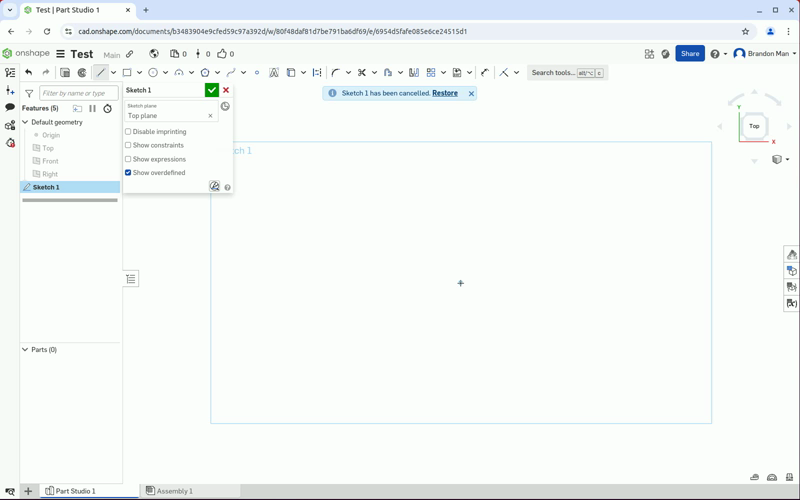
mouse_move(535, 282)
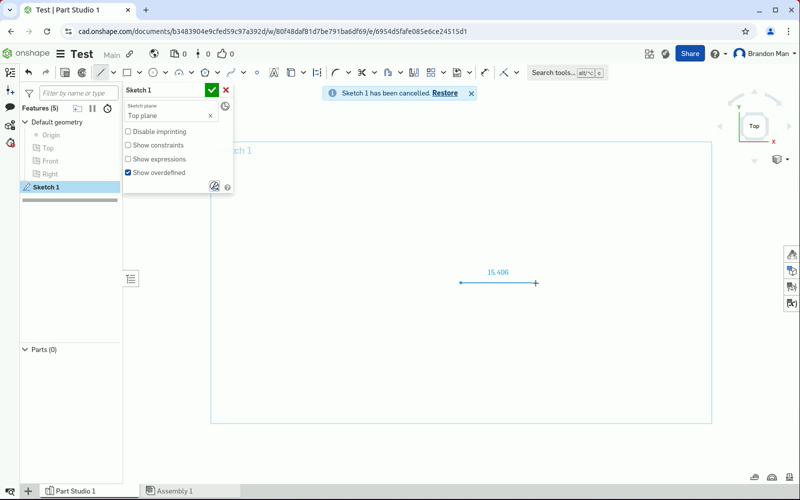
click(535, 282)
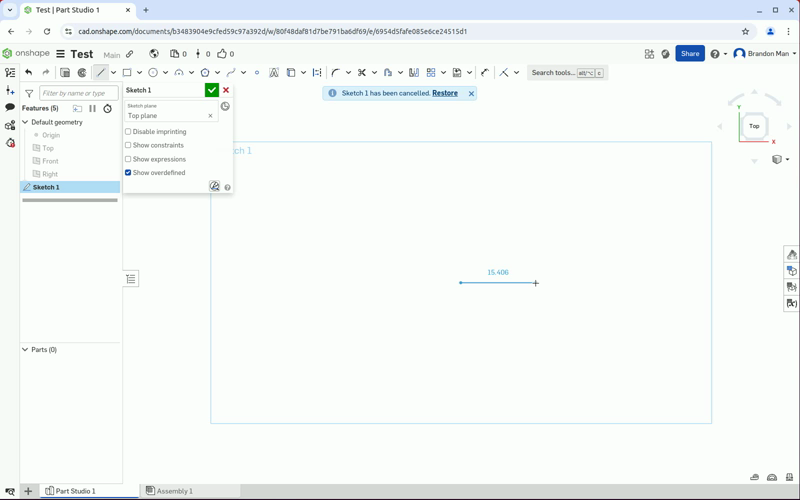
key_up(shift)
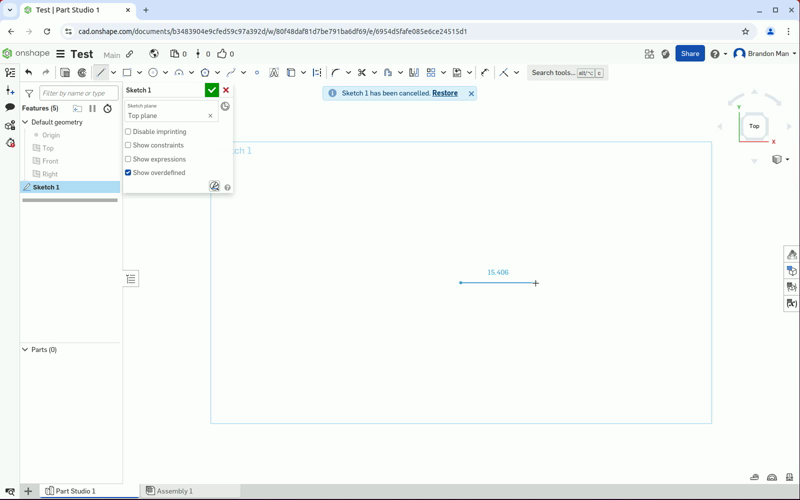
key_down(shift)
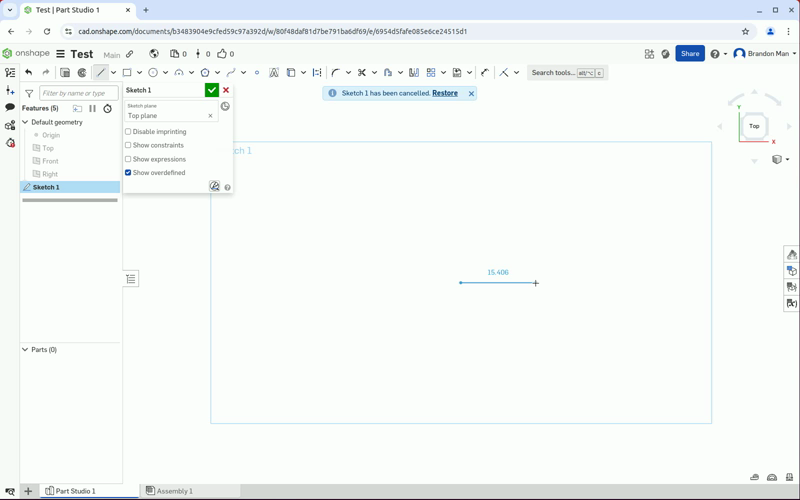
mouse_move(535, 170)
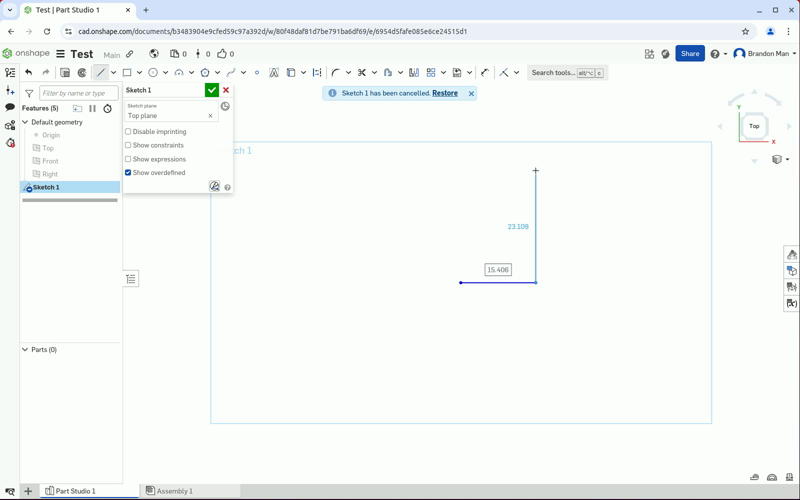
click(535, 170)
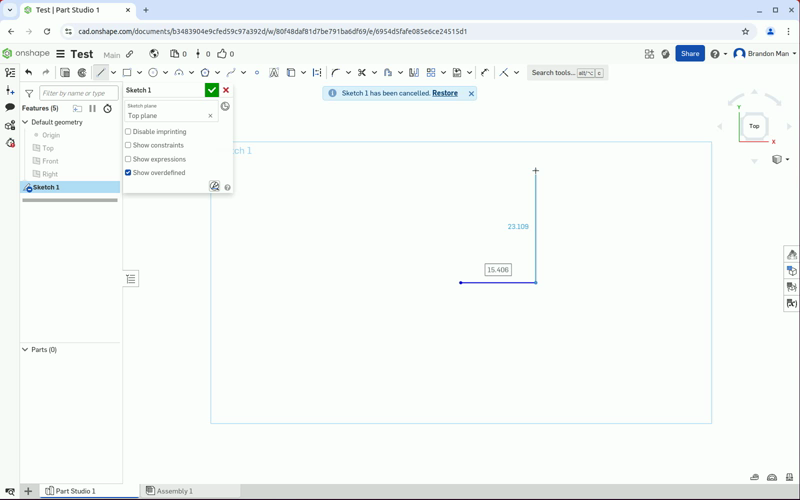
key_up(shift)
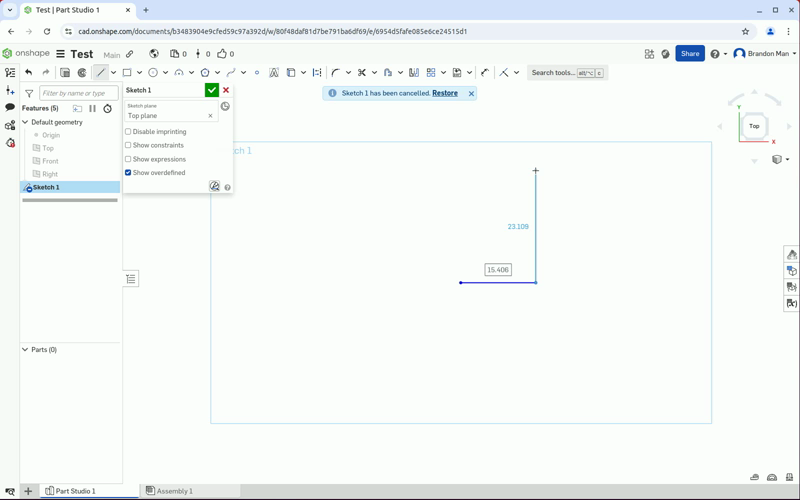
key_down(shift)
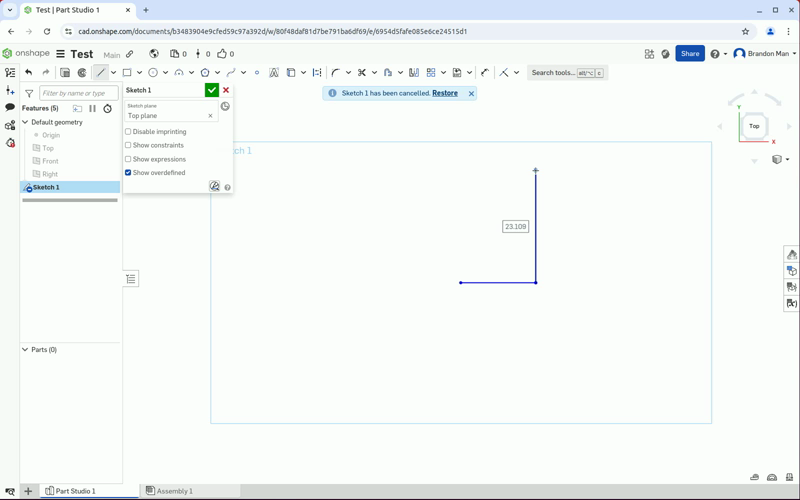
mouse_move(460, 170)
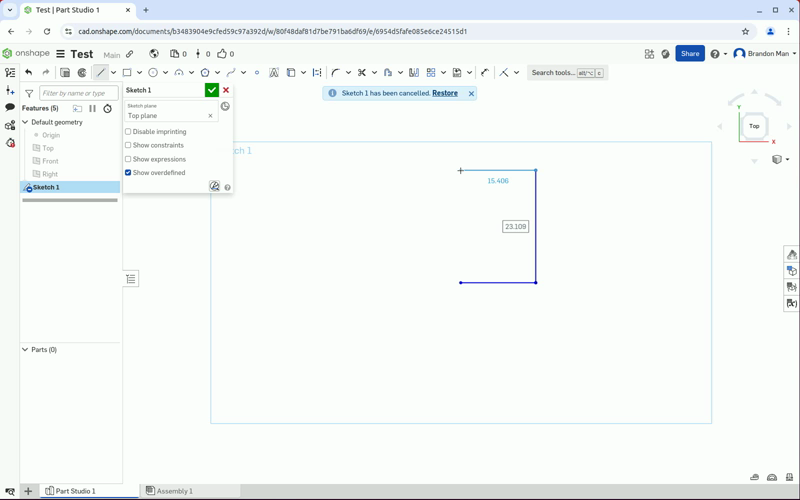
click(460, 170)
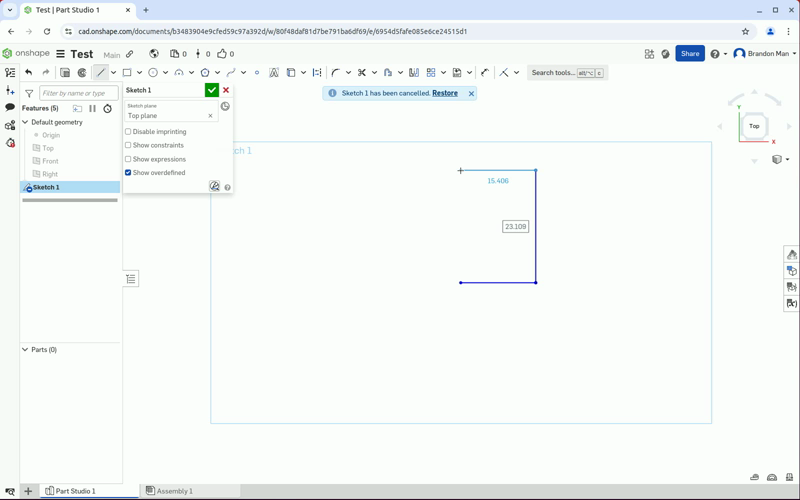
key_up(shift)
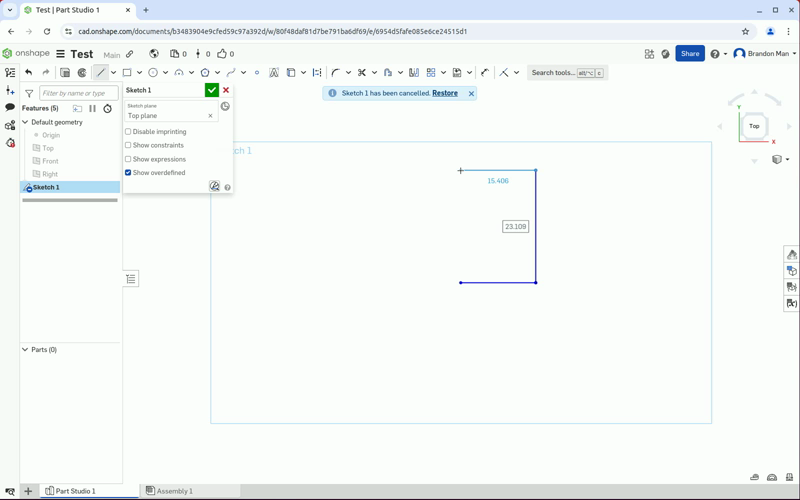
key_down(shift)
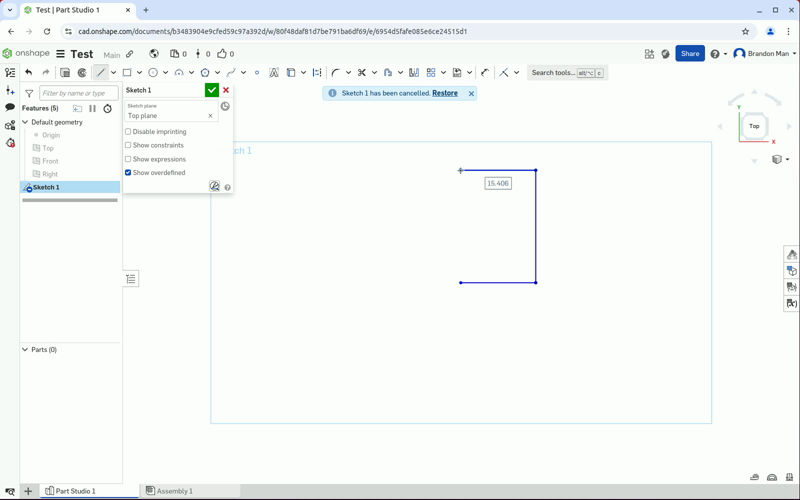
mouse_move(460, 282)
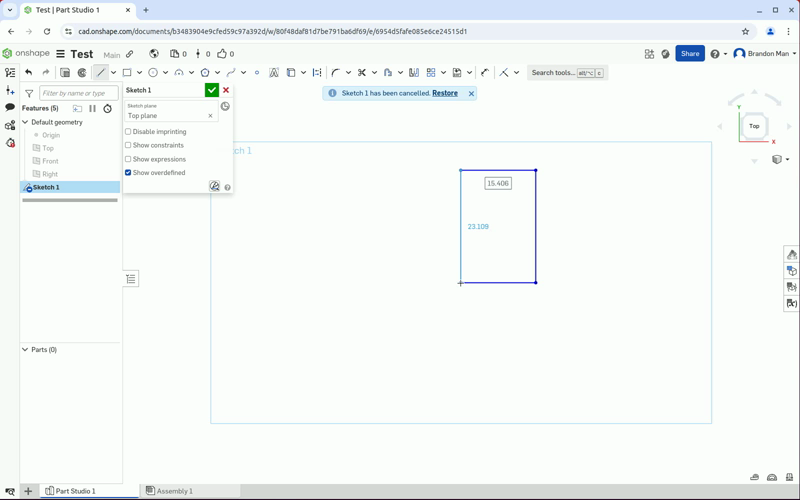
key_up(shift)
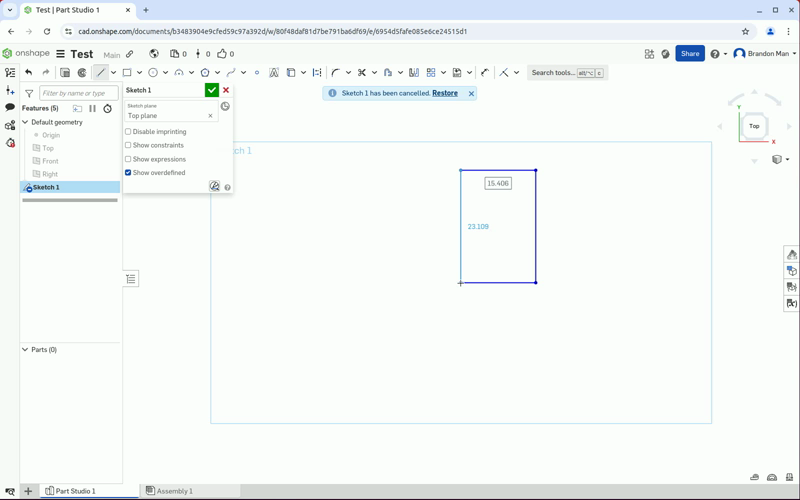
click(460, 282)
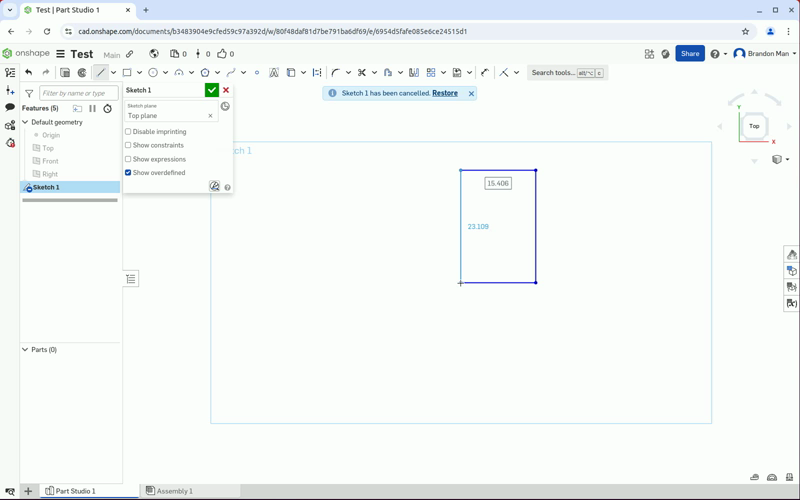
key(esc)
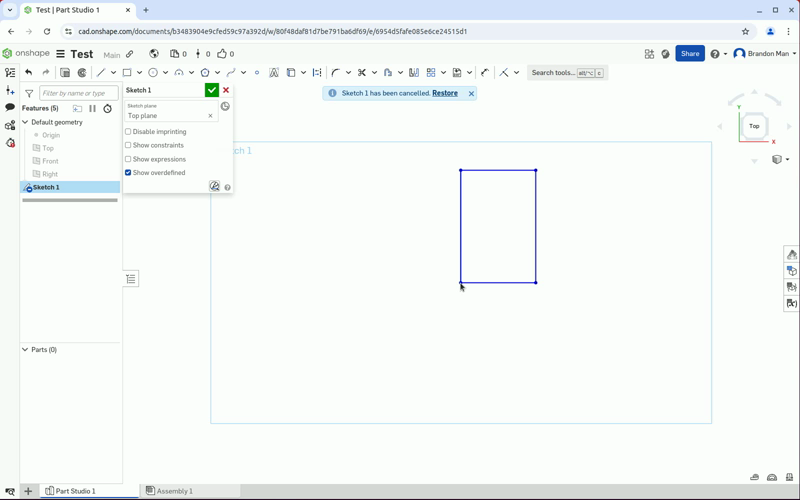
mouse_move(520, 191)
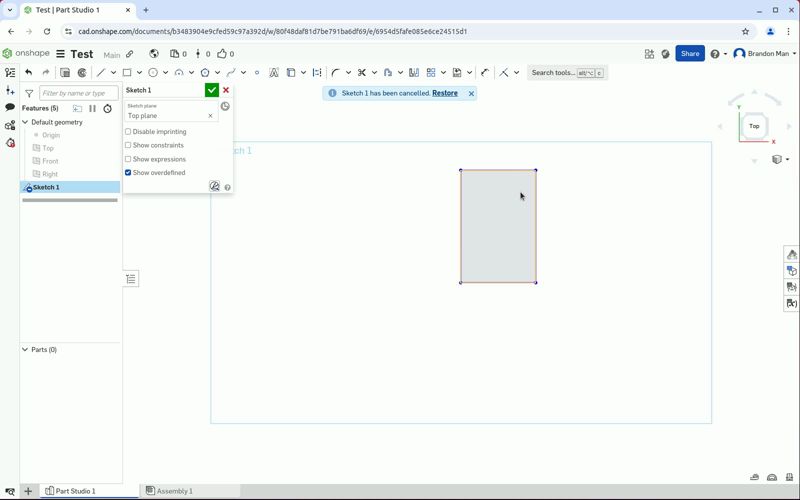
click(520, 191)
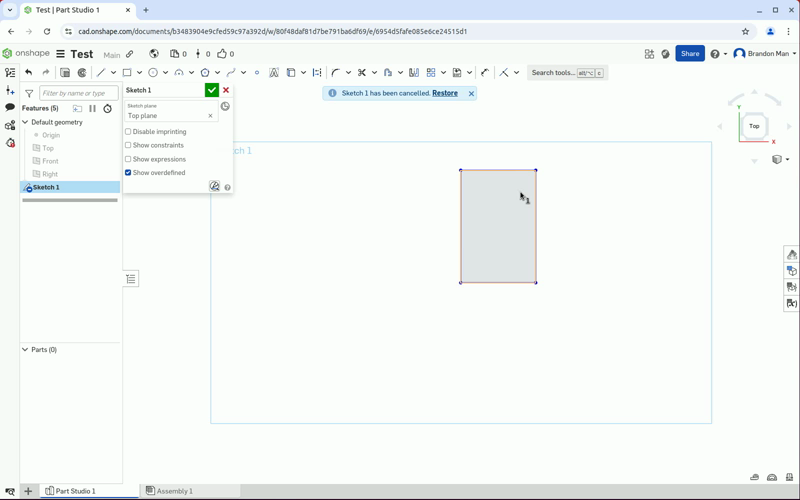
mouse_move(73, 352)
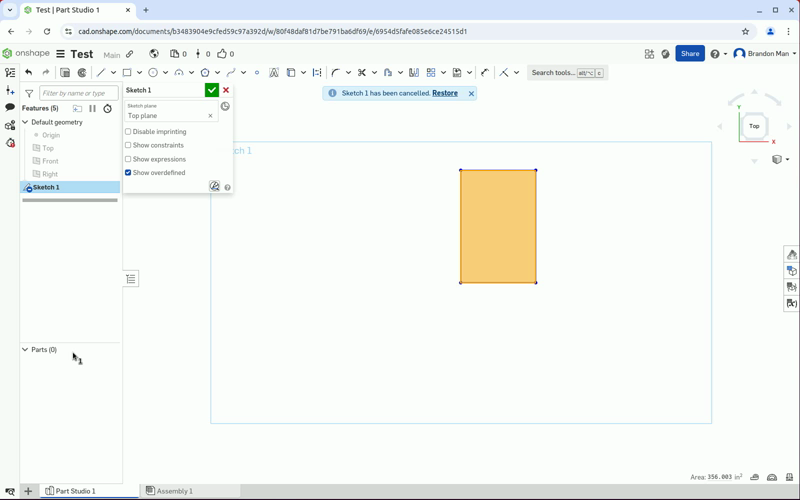
key(shift+y)
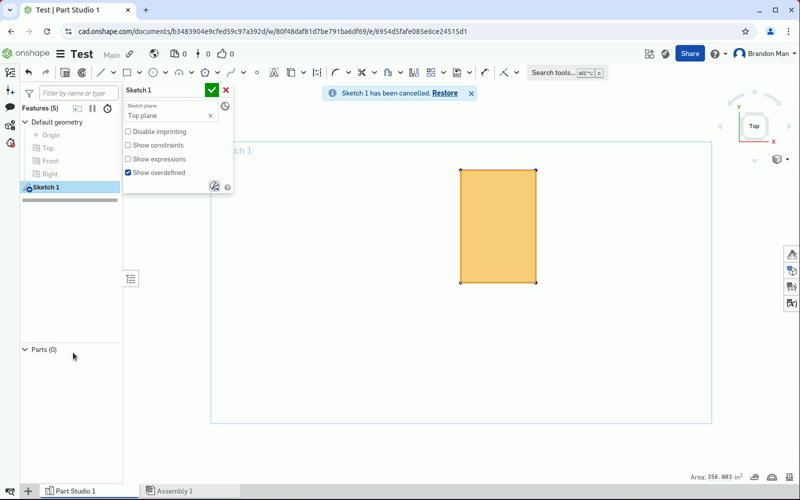
key(shift+e)
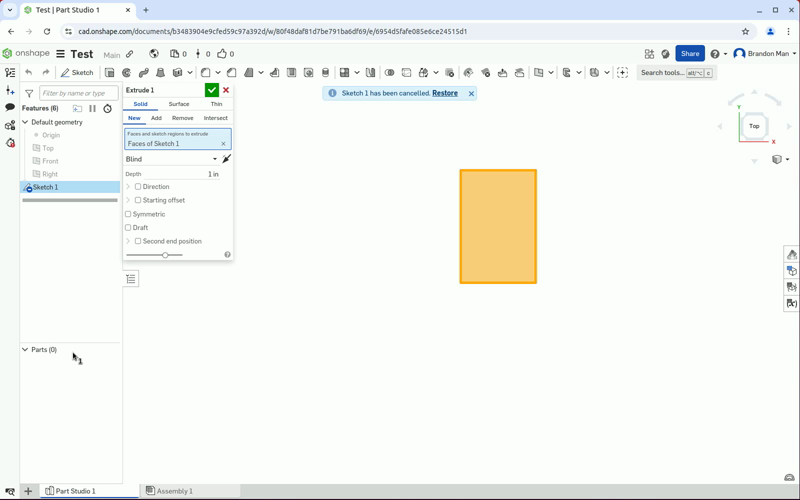
mouse_move(143, 106)
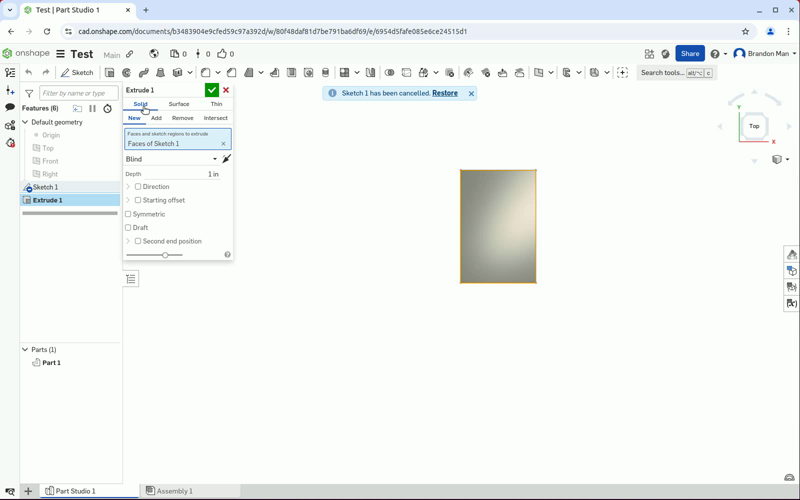
click(143, 106)
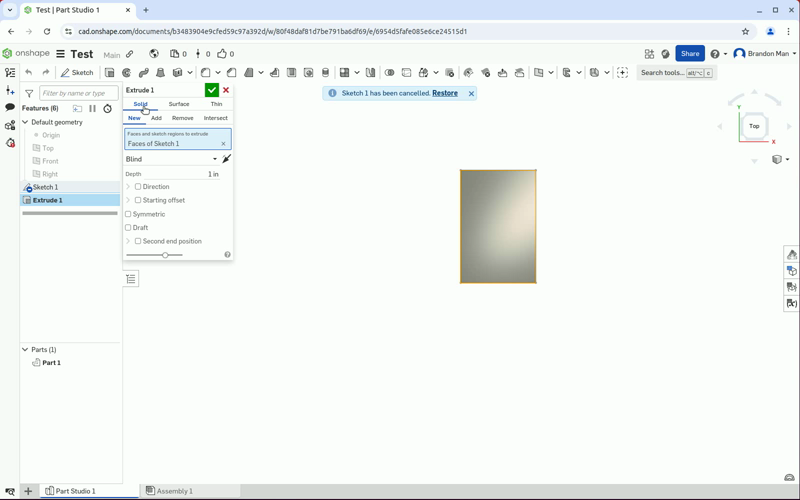
mouse_move(137, 120)
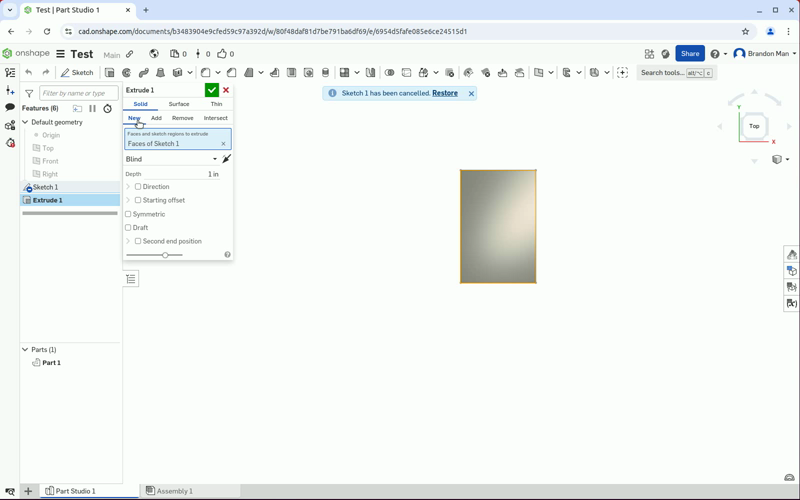
click(137, 120)
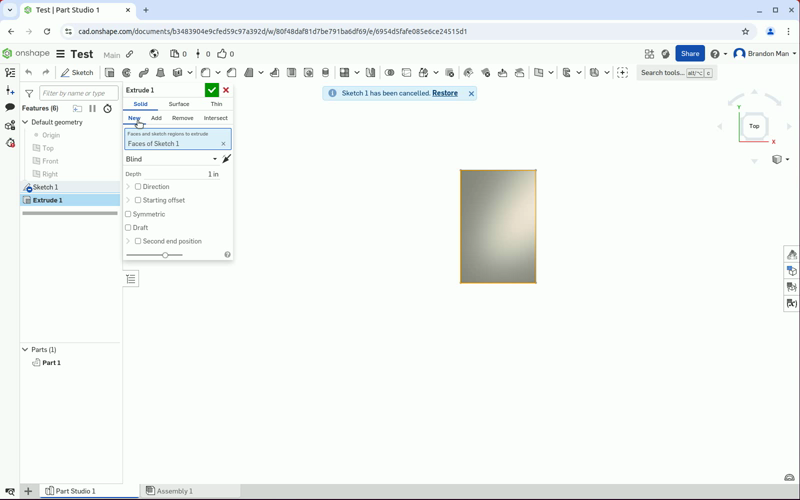
key(tab, 4)
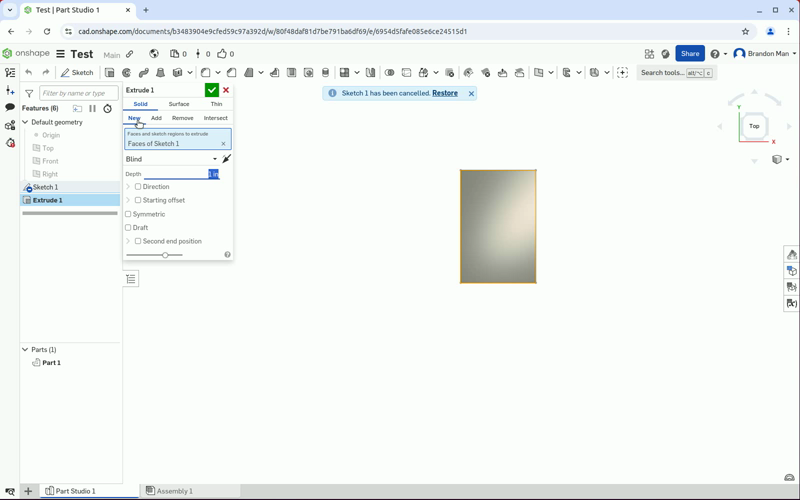
text(9.147)
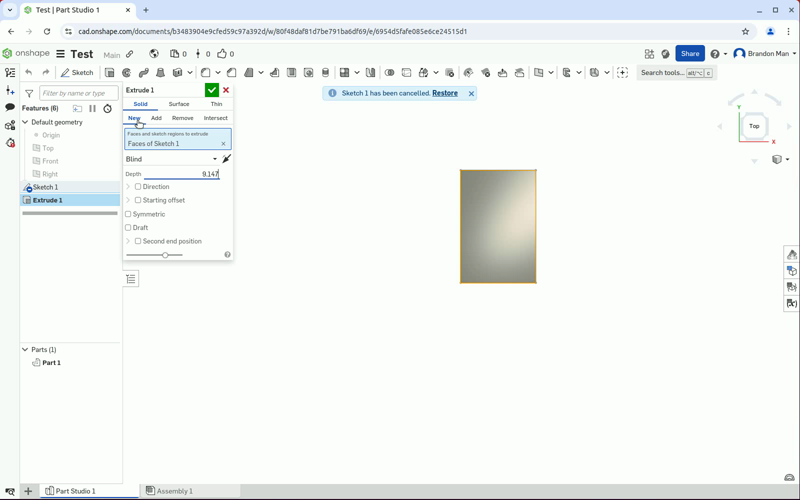
key(enter)
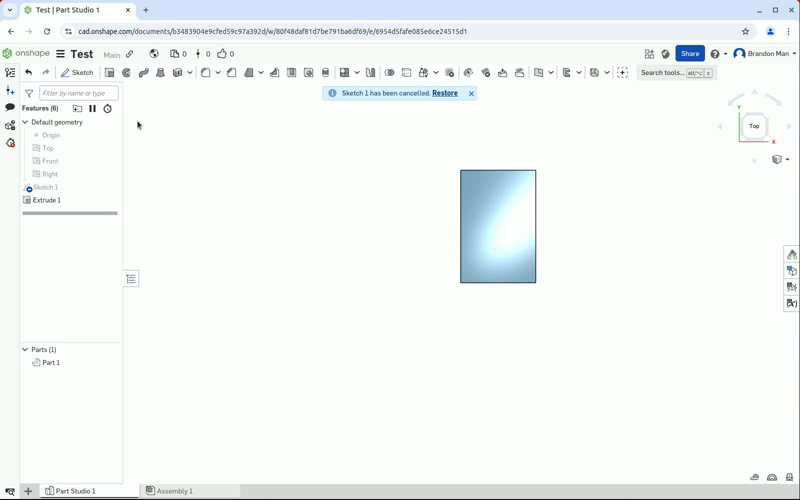
key(shift+h)
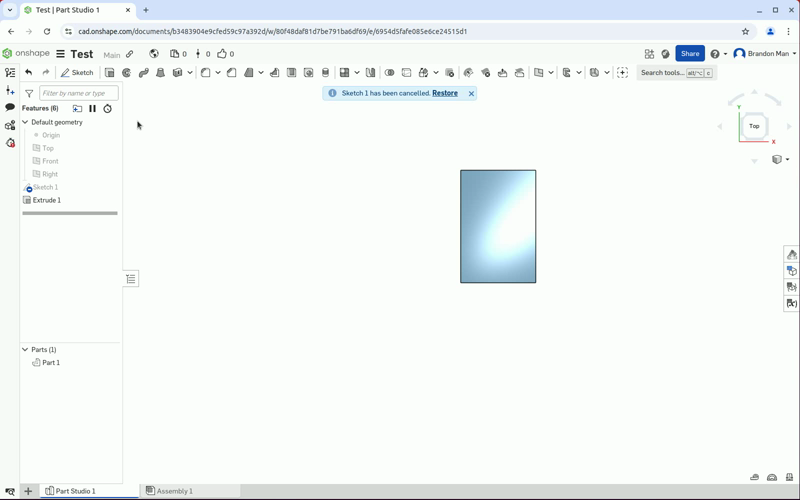
key(shift+h)
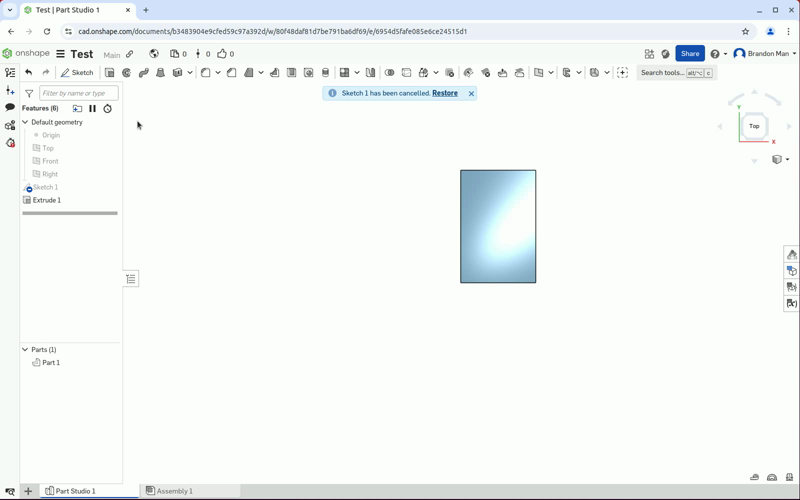
mouse_move(73, 189)
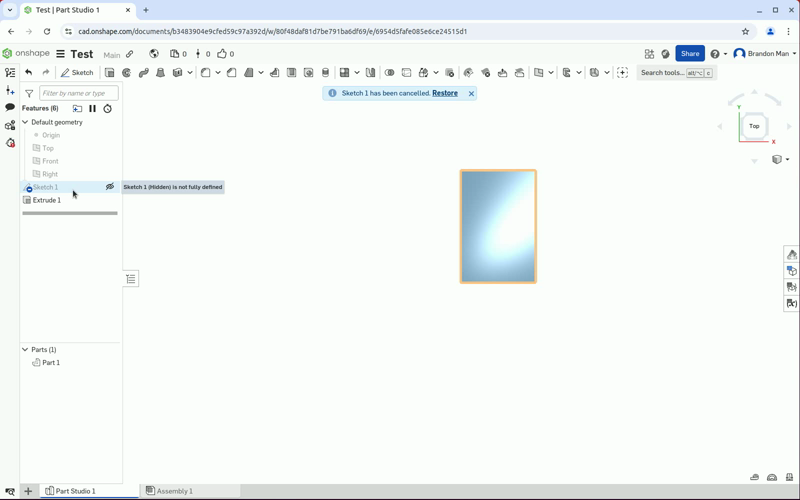
click(73, 189)
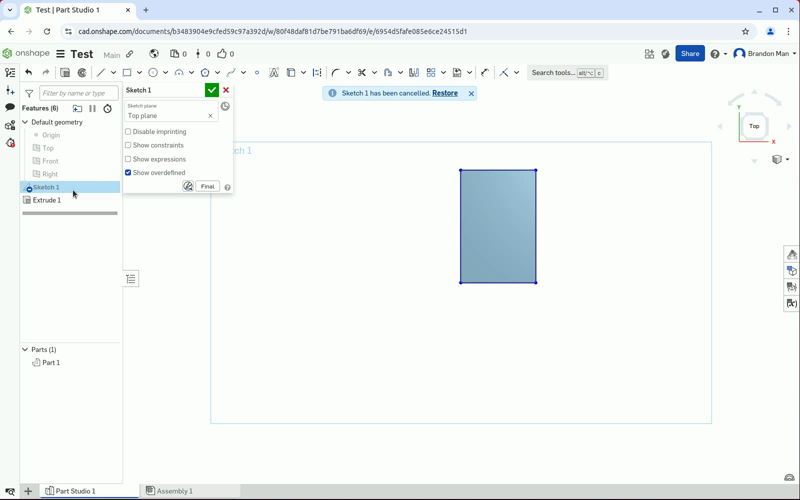
mouse_move(229, 92)
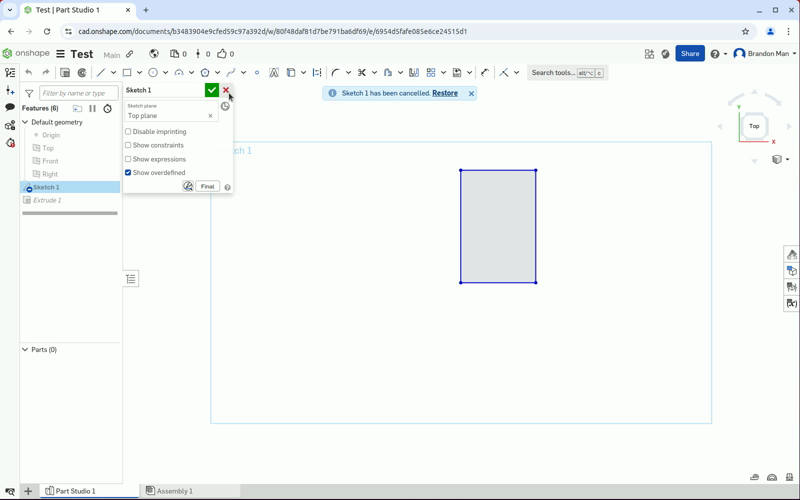
click(229, 92)
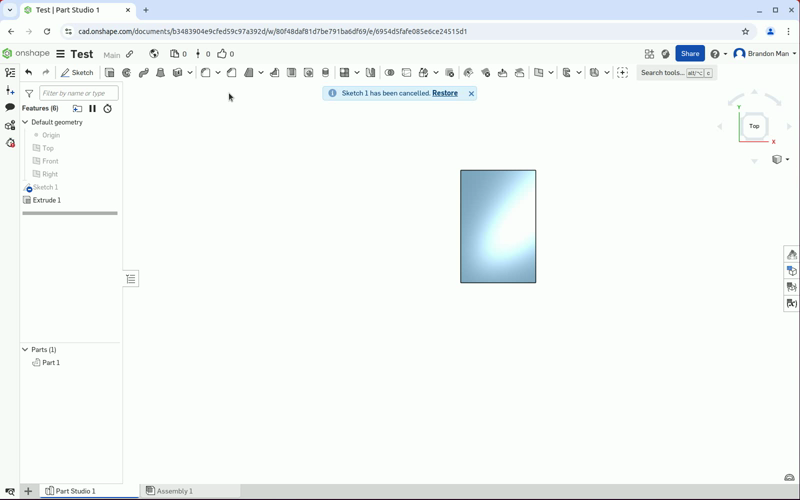
mouse_move(541, 75)
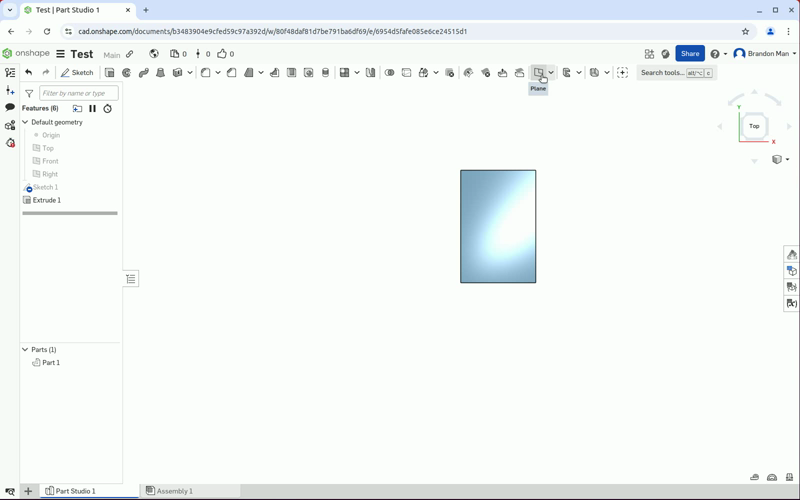
click(541, 75)
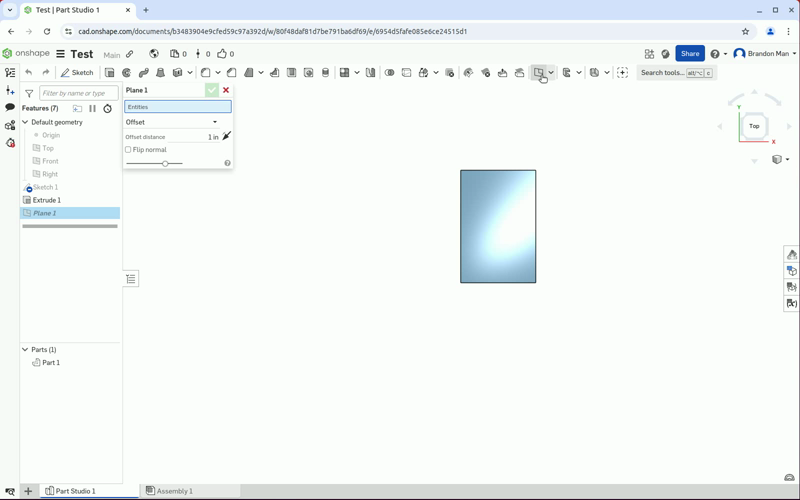
mouse_move(73, 150)
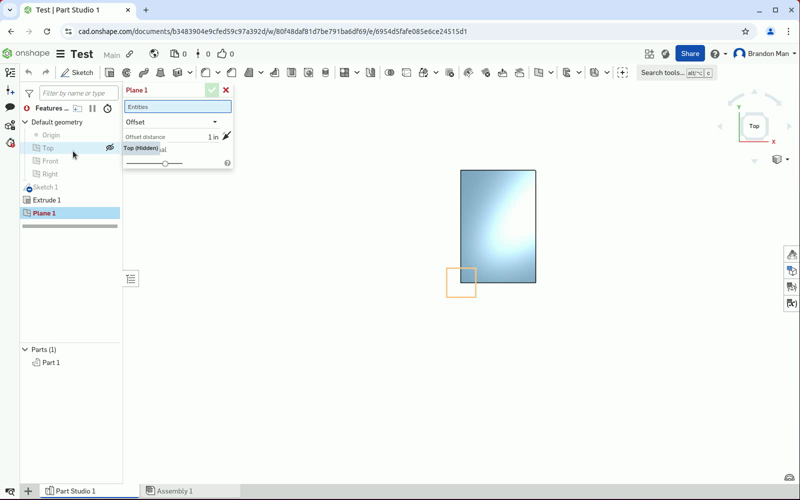
click(73, 150)
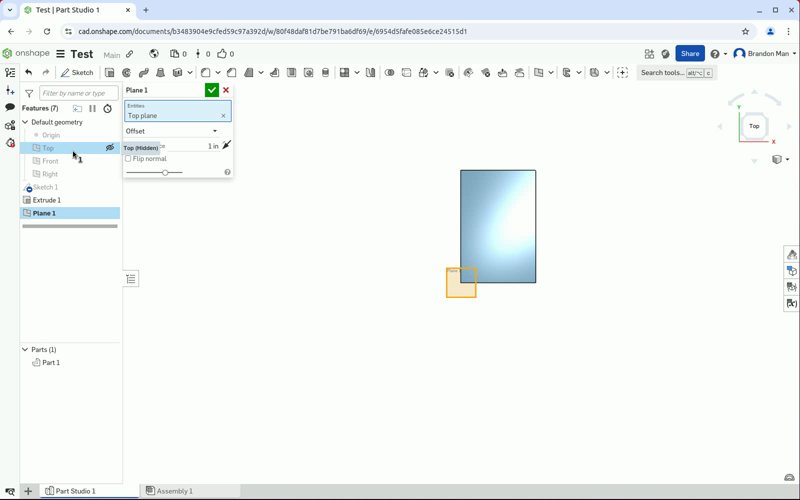
key(tab, 2)
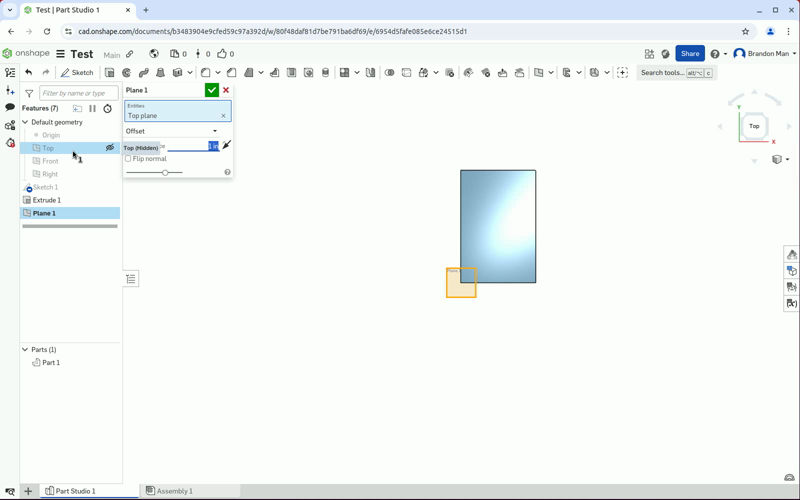
text(9.151)
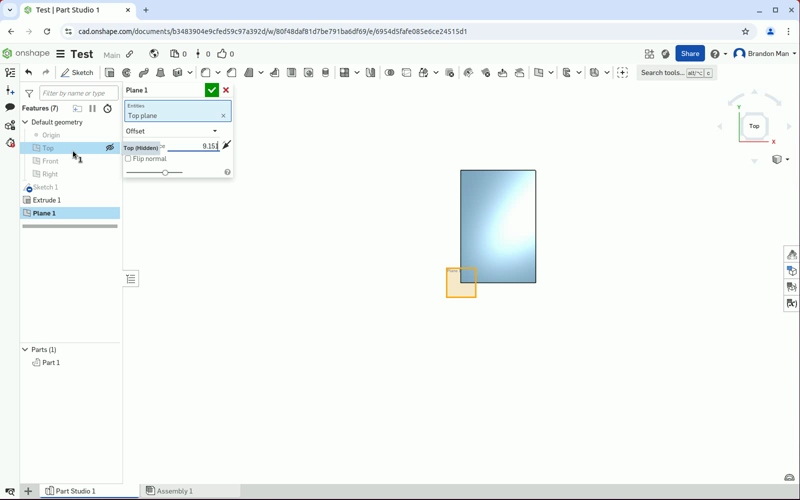
key(enter, 2)
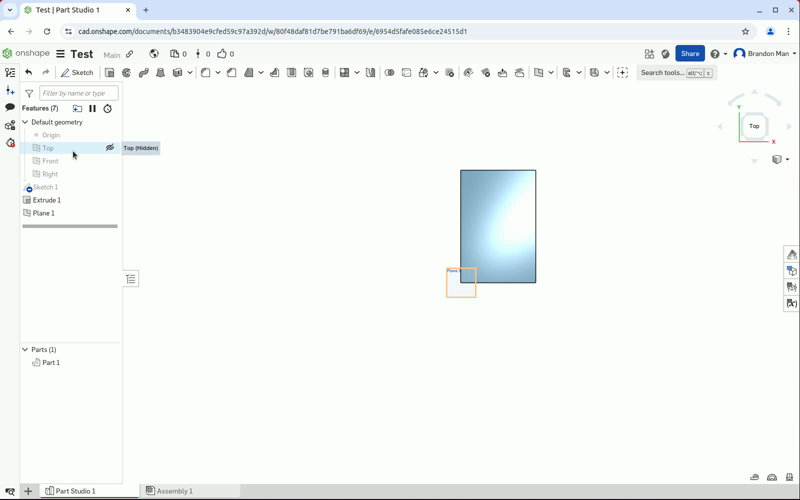
key(shift+s)
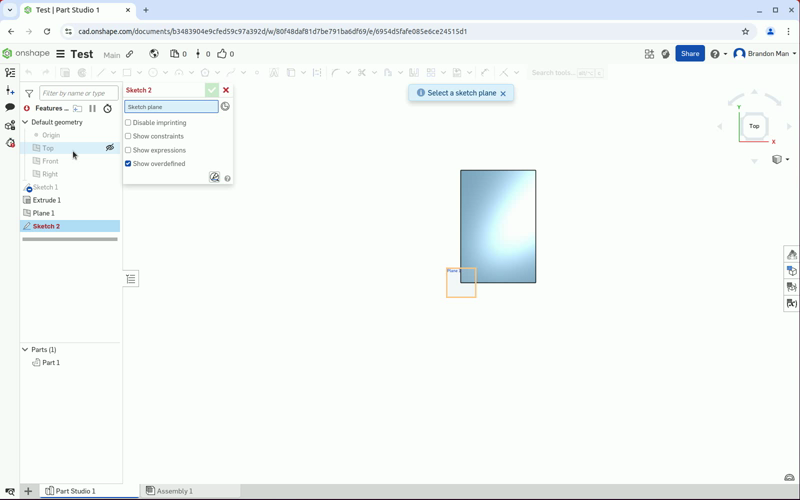
mouse_move(73, 215)
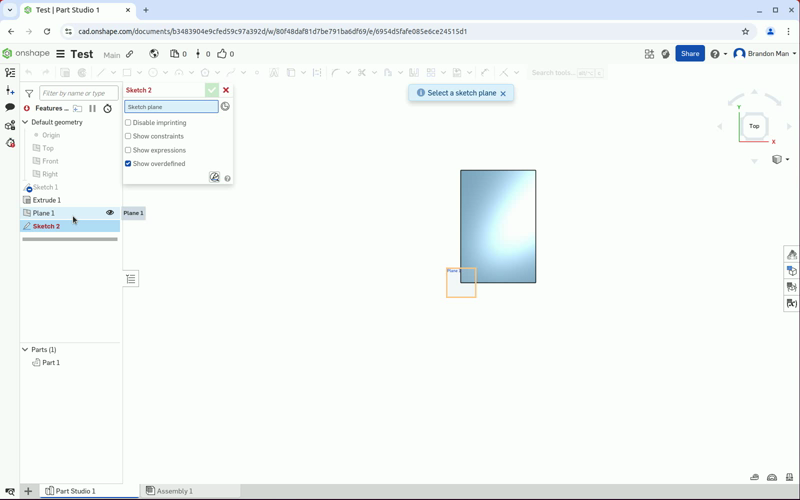
click(73, 215)
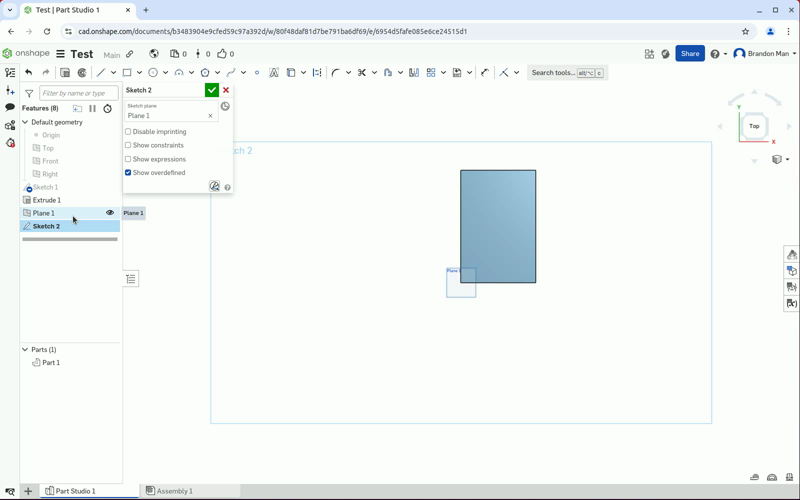
mouse_move(73, 352)
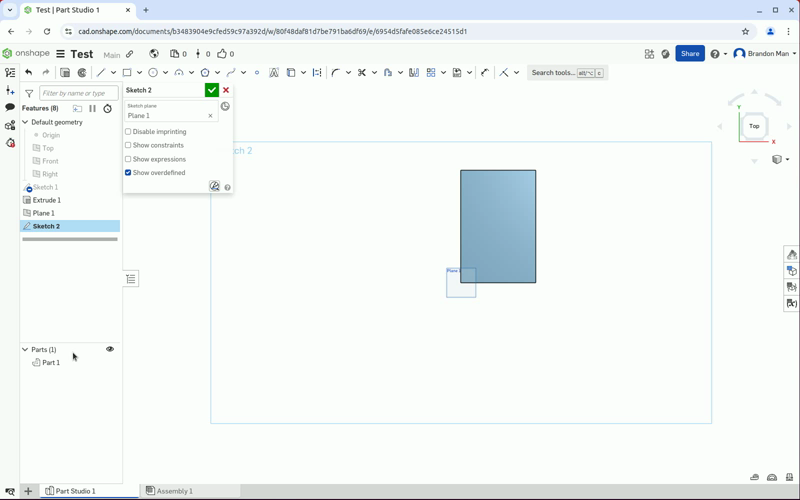
key(y)
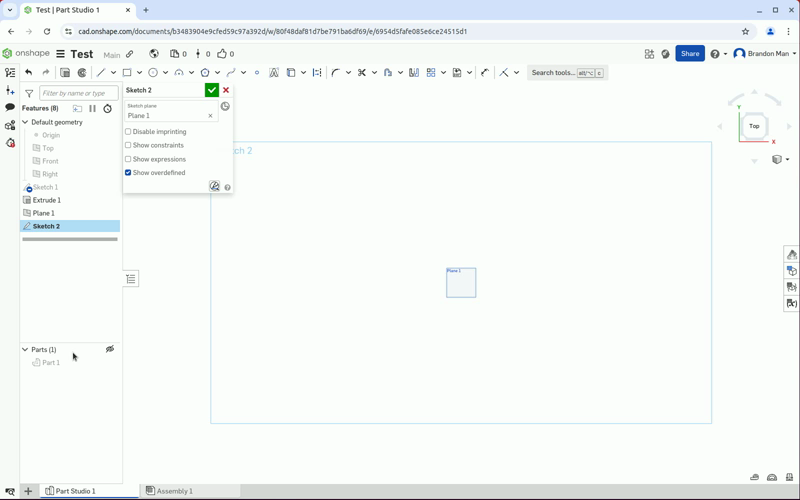
key(l)
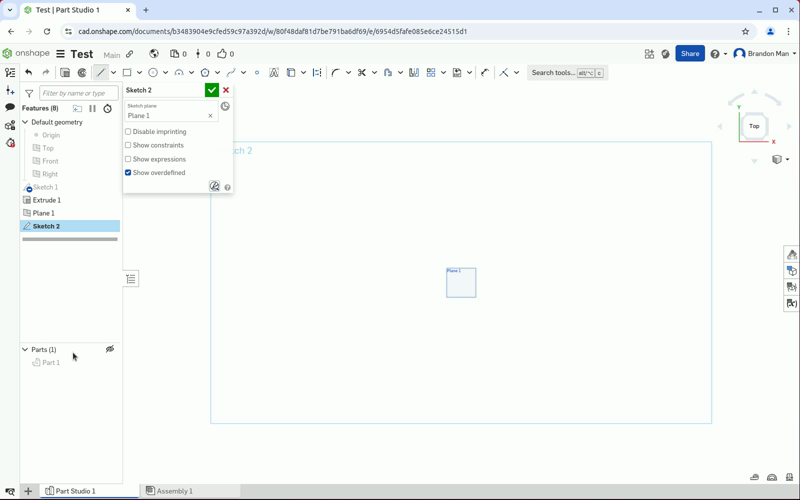
key_down(shift)
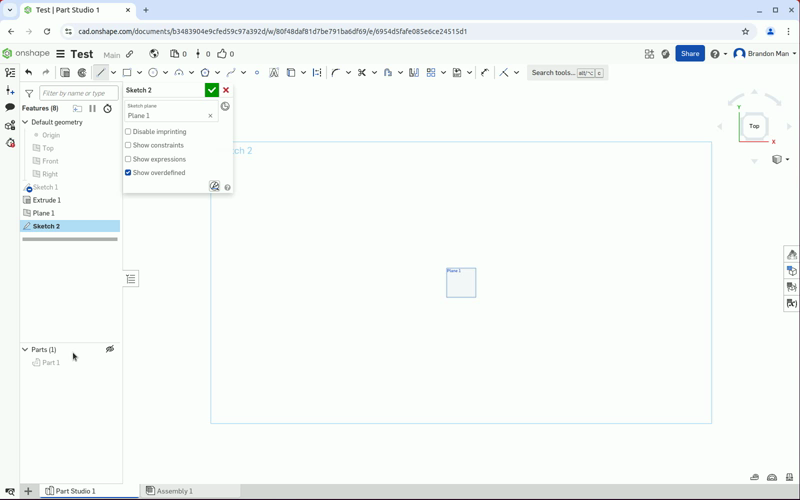
mouse_move(460, 282)
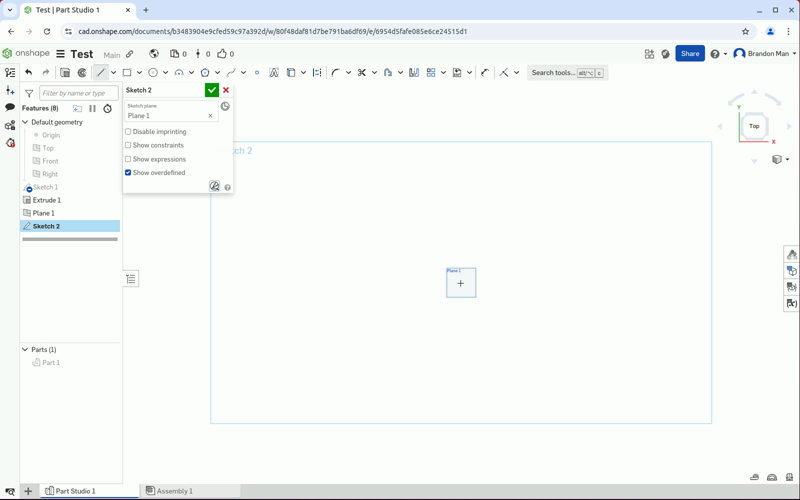
click(460, 282)
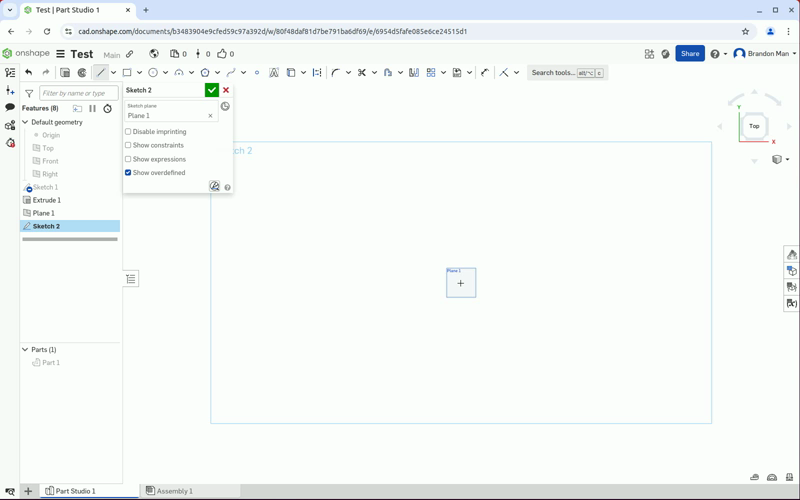
key_up(shift)
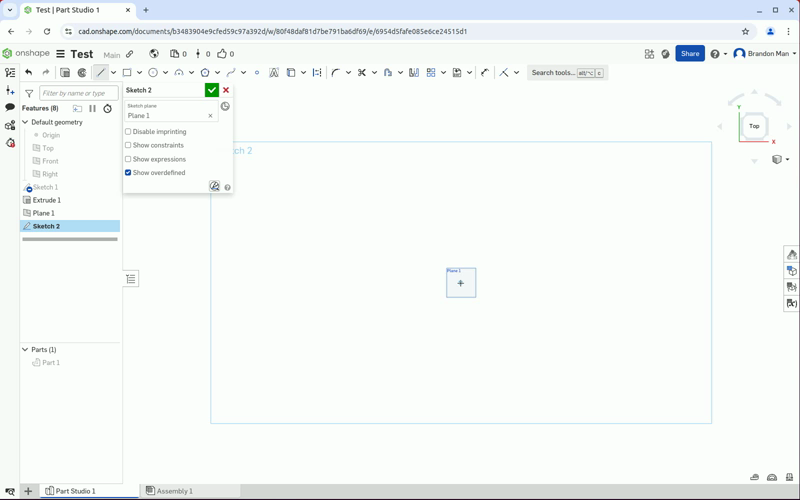
key_down(shift)
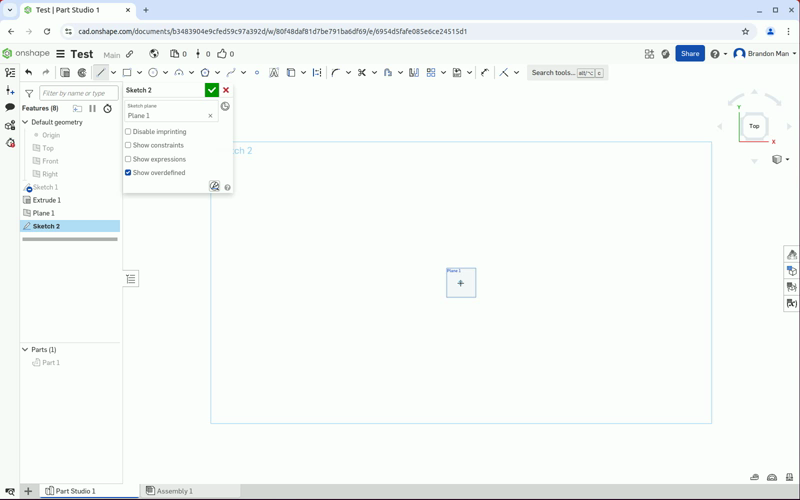
mouse_move(490, 282)
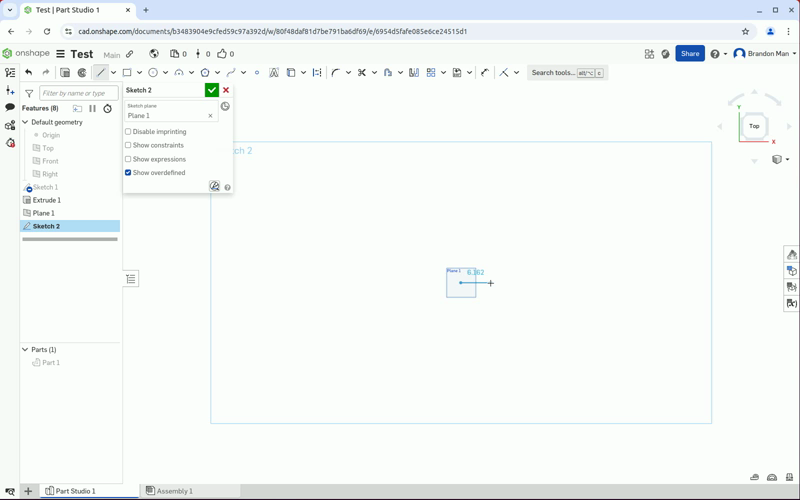
mouse_move(483, 282)
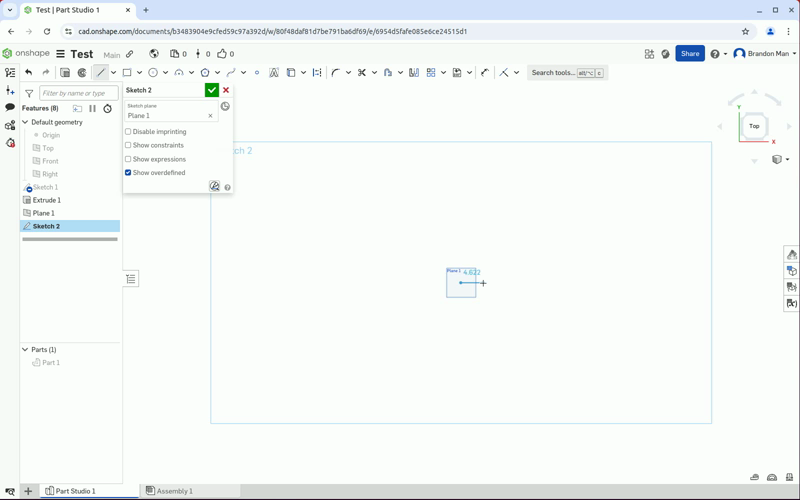
click(483, 282)
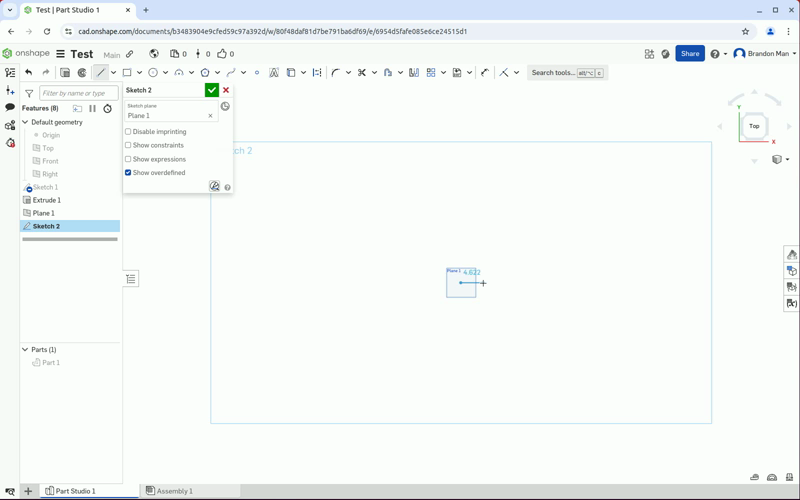
key_up(shift)
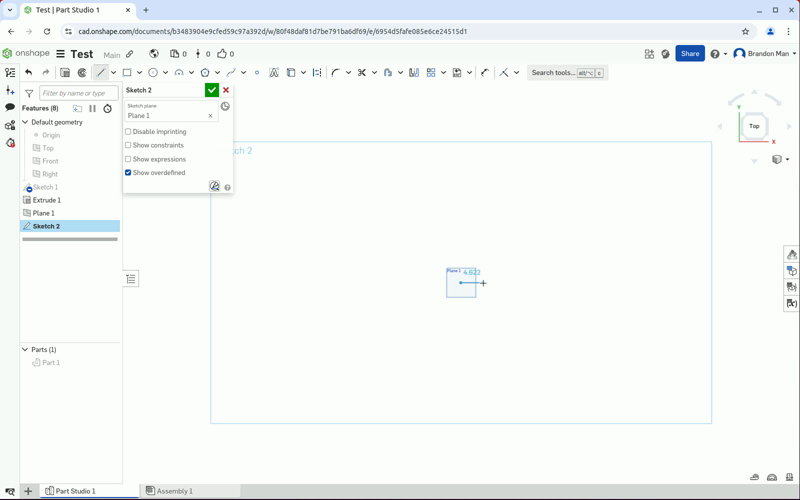
key_down(shift)
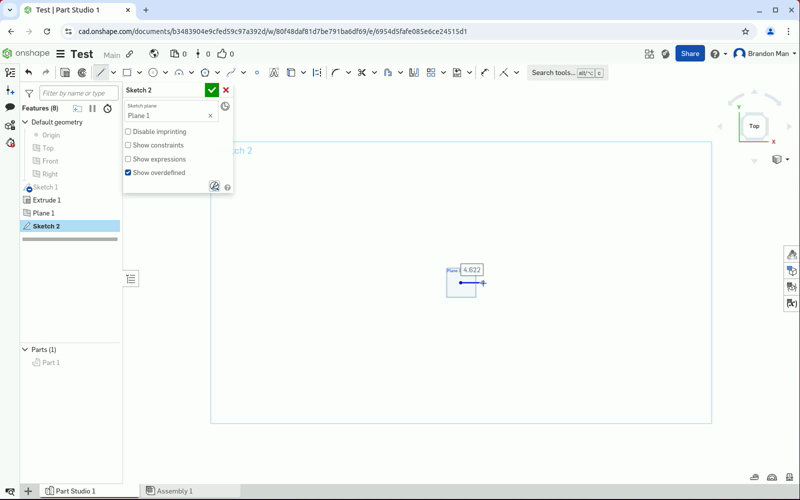
mouse_move(483, 170)
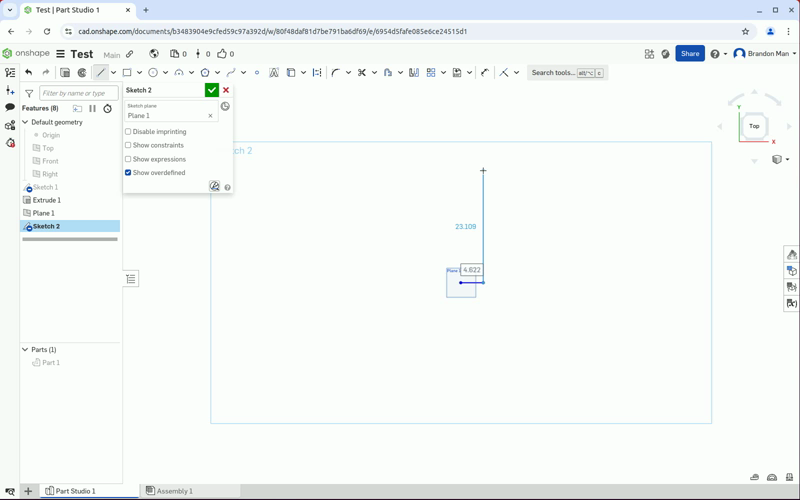
click(483, 170)
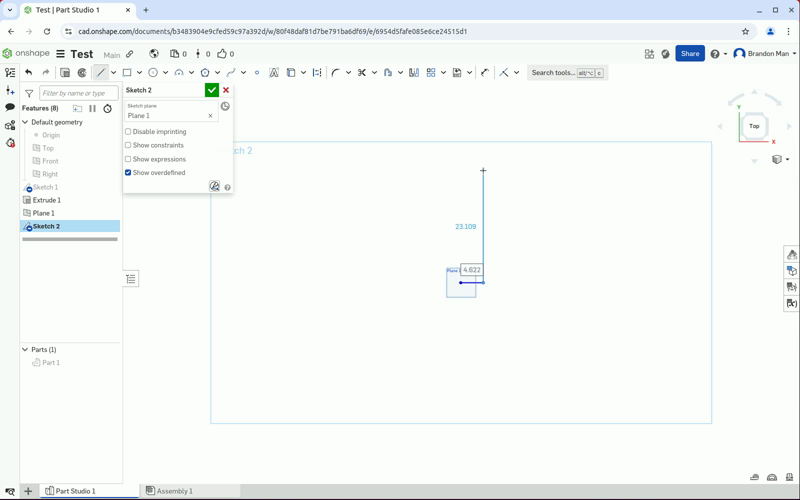
key_up(shift)
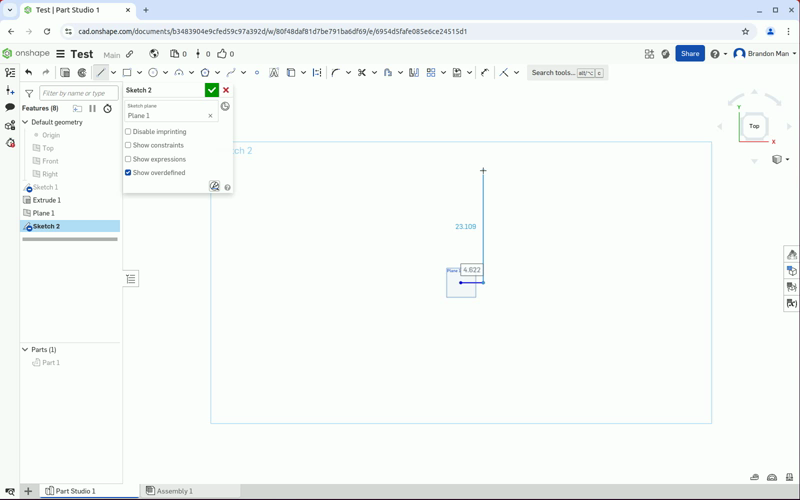
key_down(shift)
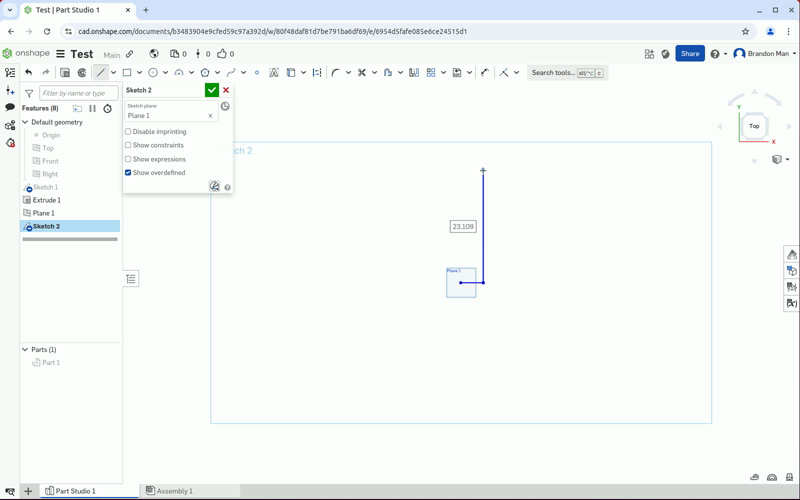
mouse_move(513, 170)
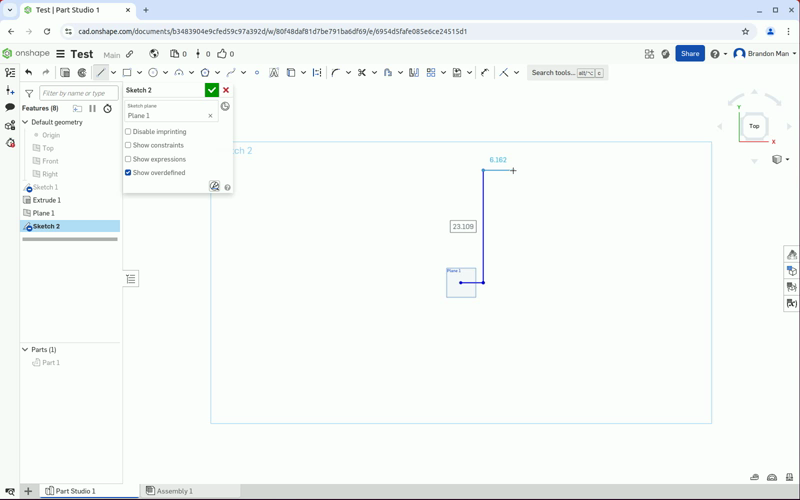
mouse_move(460, 170)
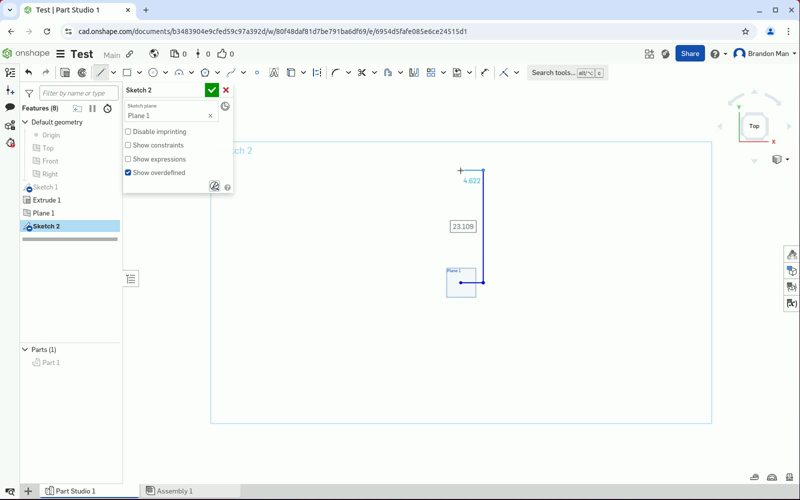
click(460, 170)
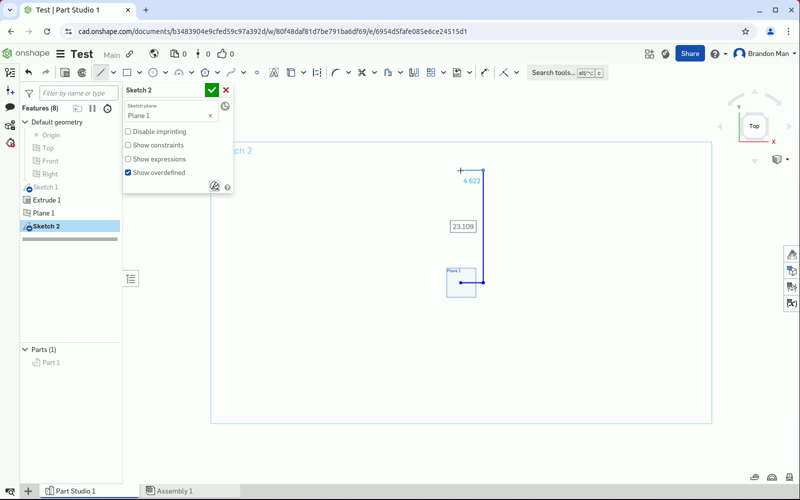
key_up(shift)
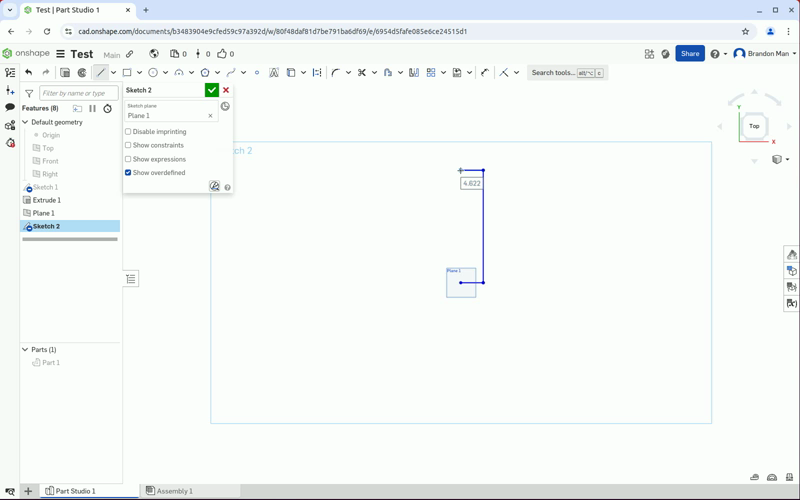
key_down(shift)
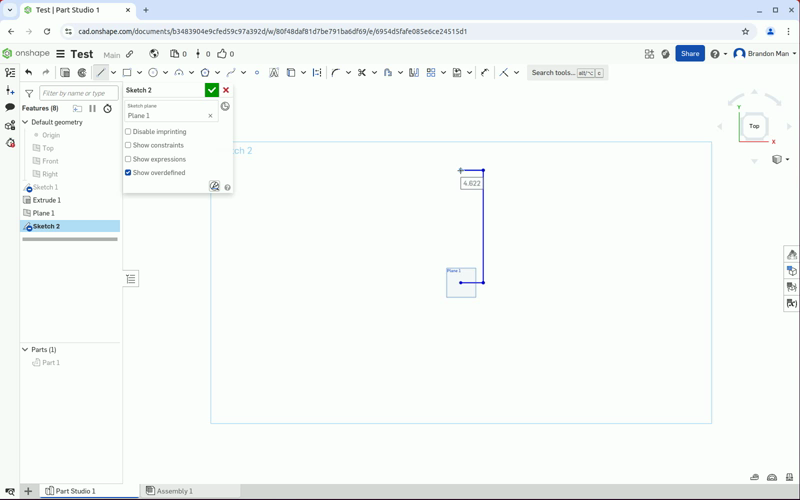
mouse_move(460, 282)
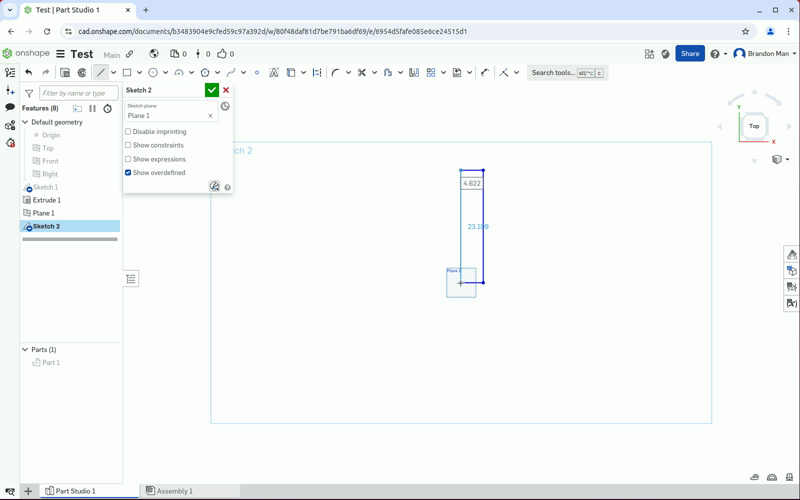
key_up(shift)
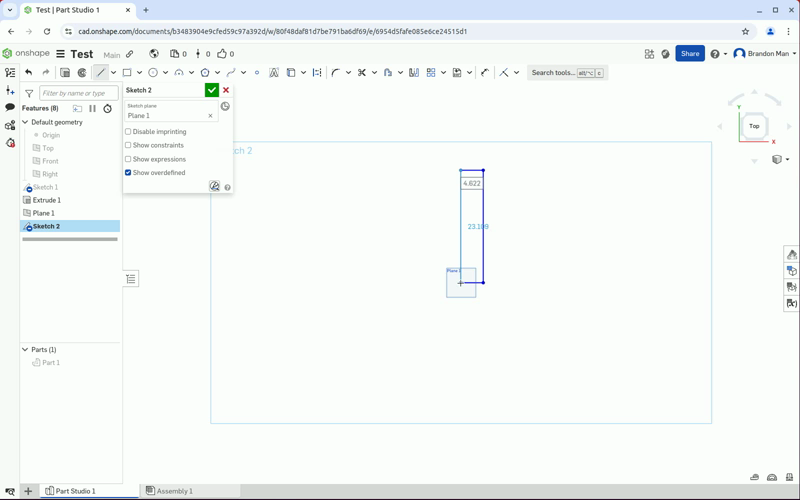
click(460, 282)
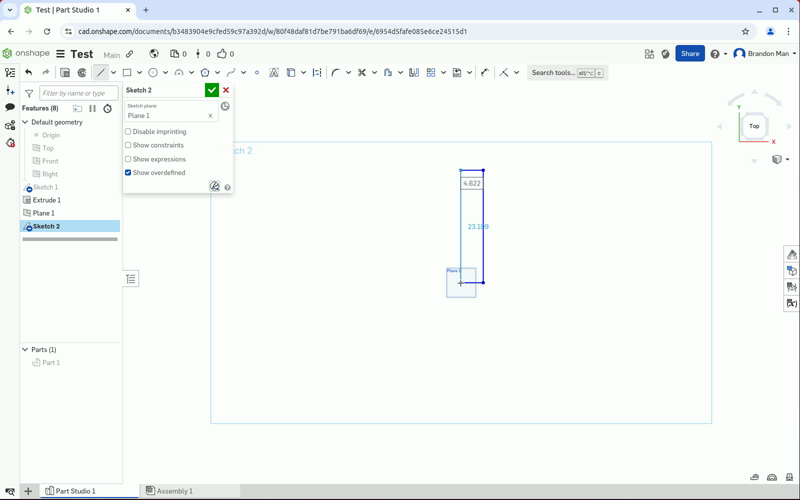
key(esc)
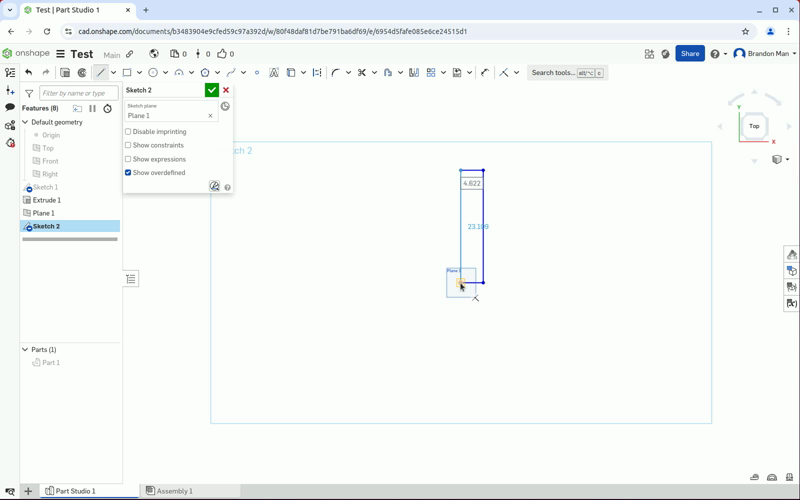
mouse_move(473, 219)
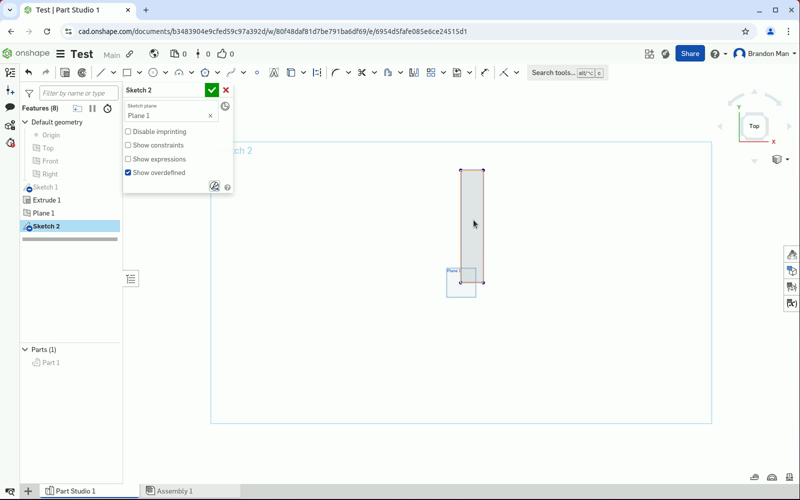
click(473, 219)
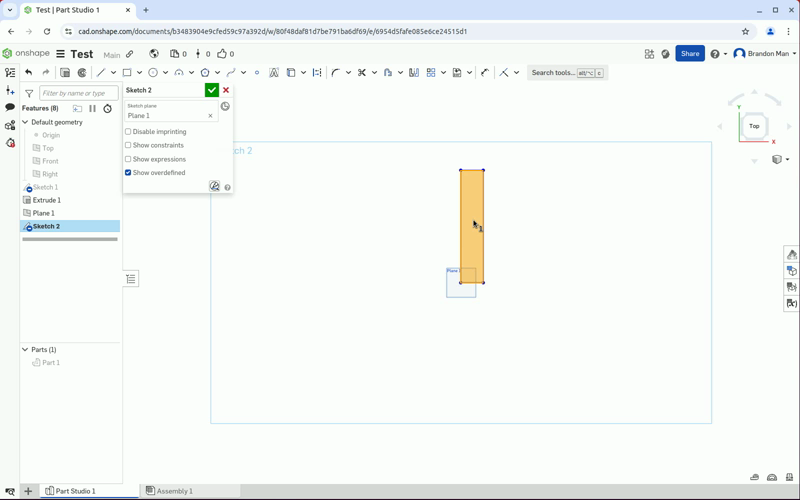
mouse_move(73, 352)
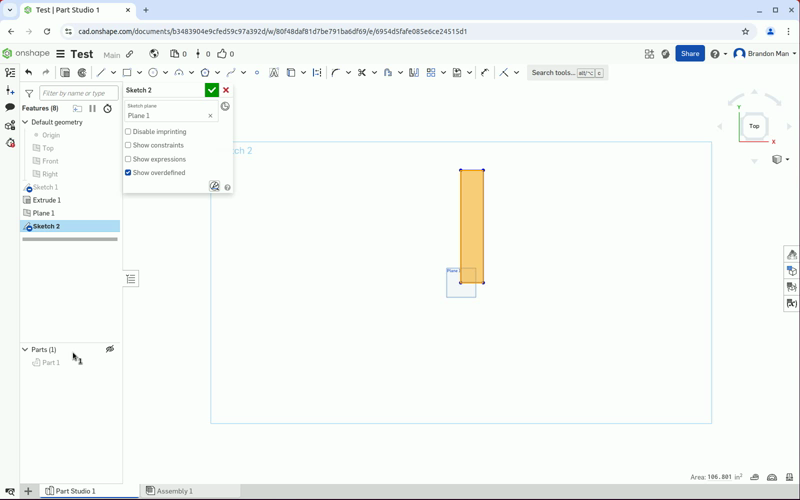
key(shift+y)
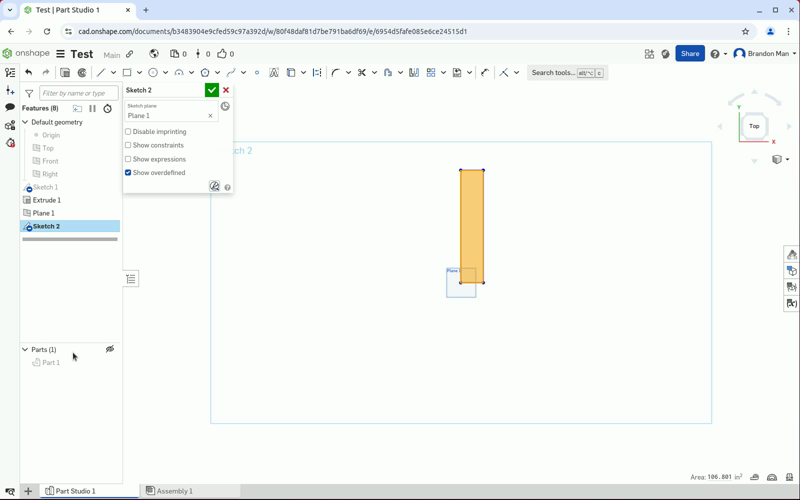
key(shift+e)
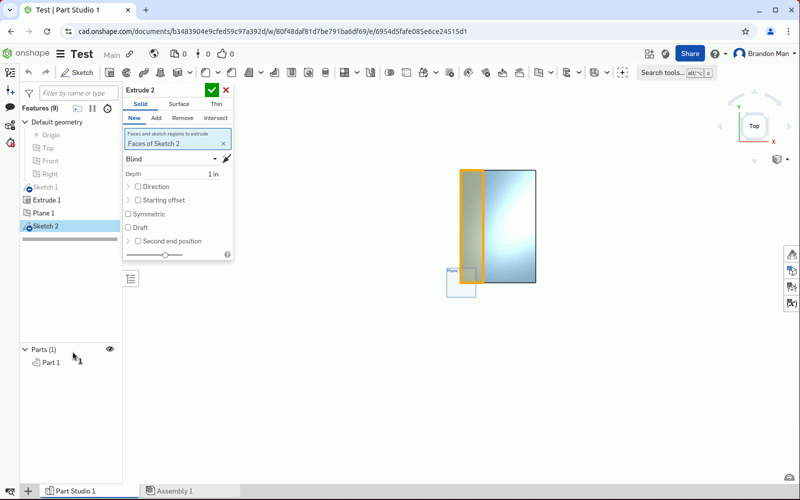
mouse_move(143, 106)
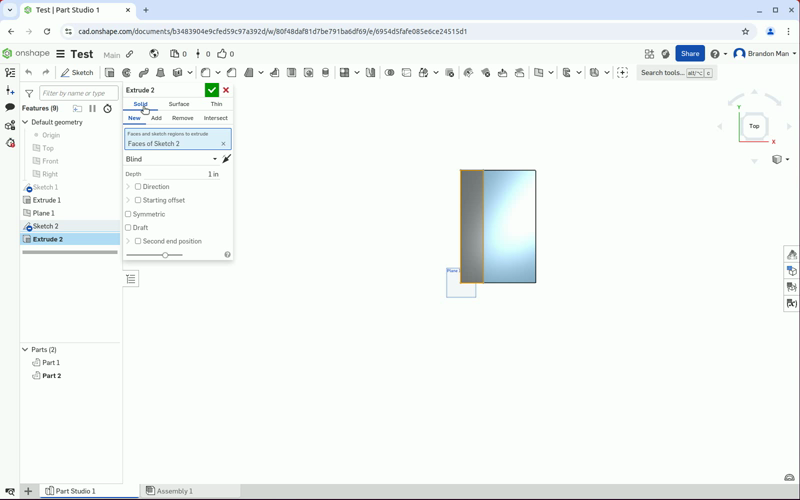
click(143, 106)
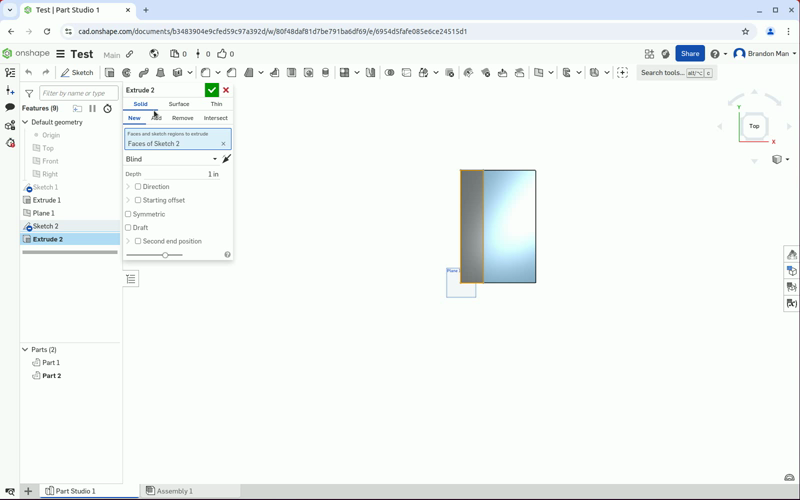
mouse_move(186, 120)
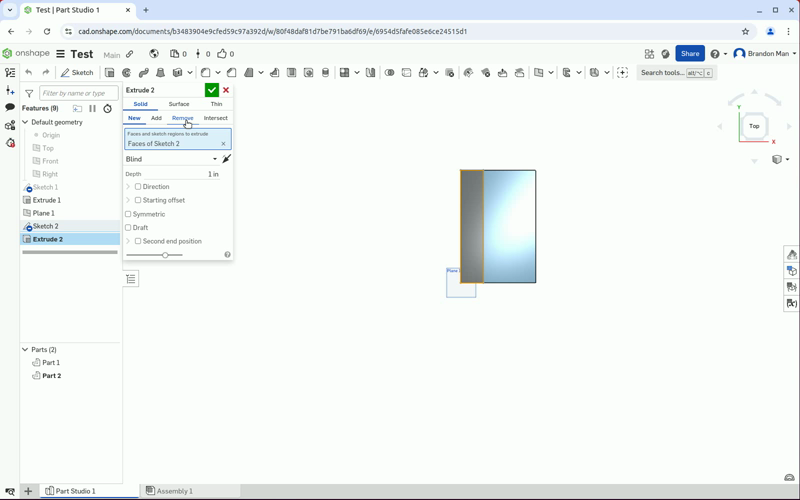
click(186, 120)
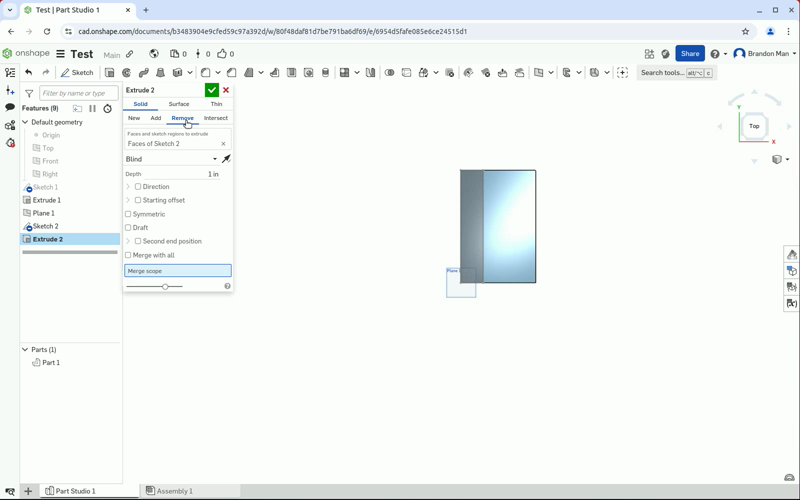
key(tab, 4)
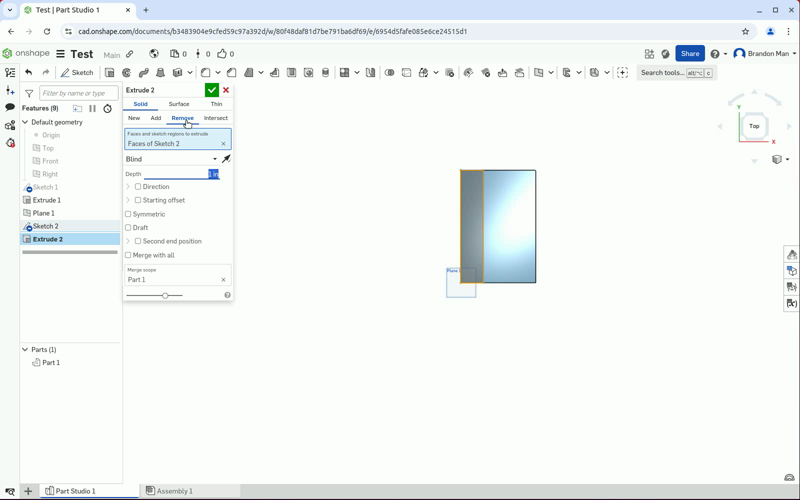
text(4.574)
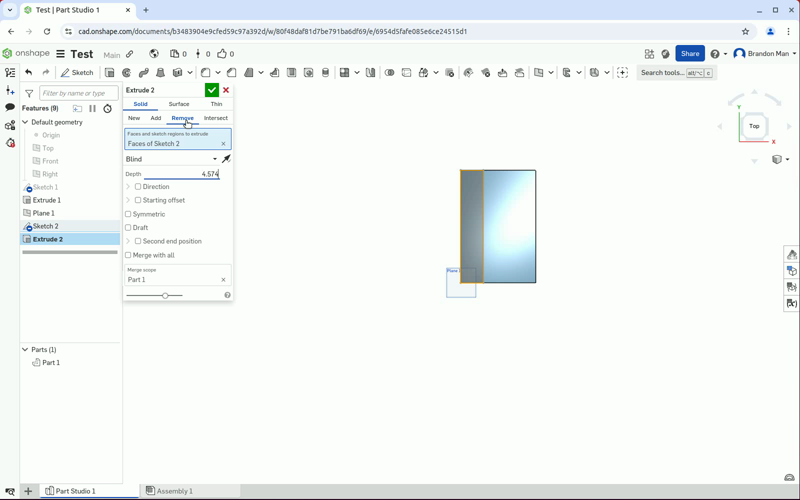
key(tab, 6)
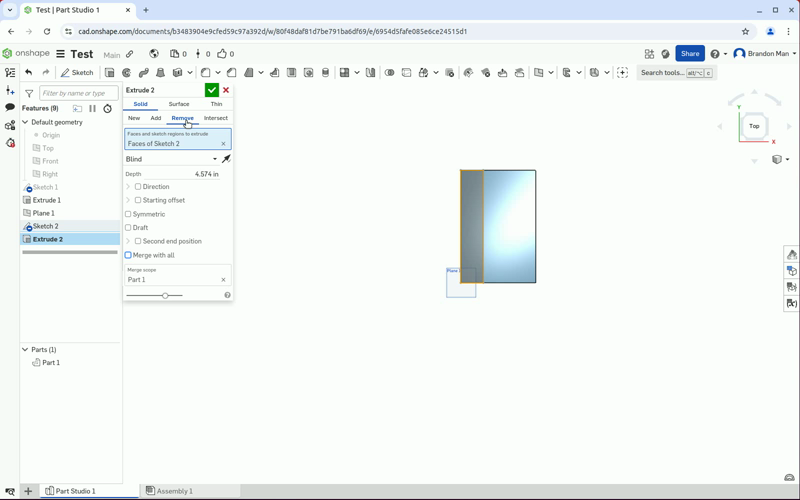
key(space)
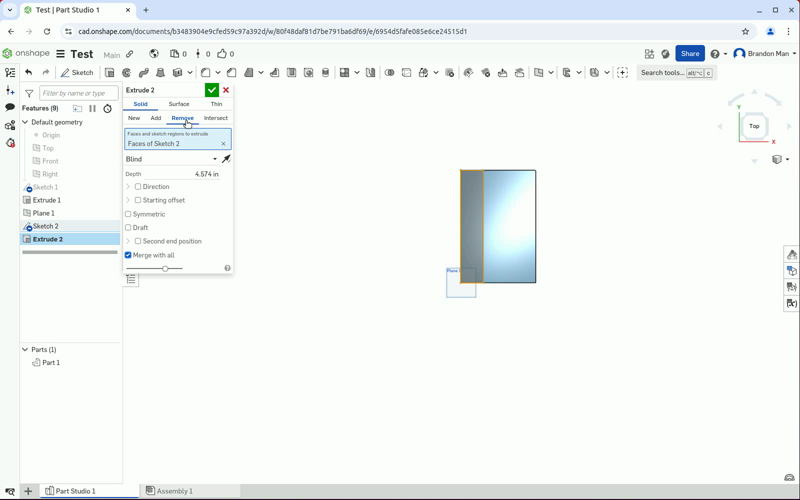
key(enter)
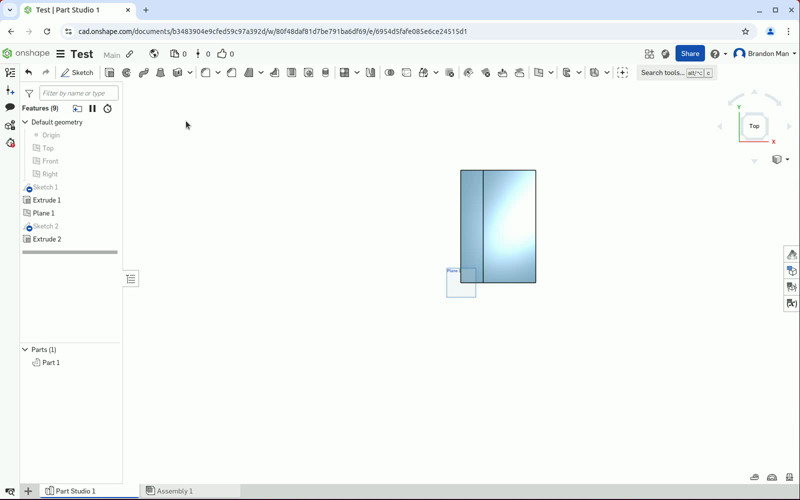
key(shift+h)
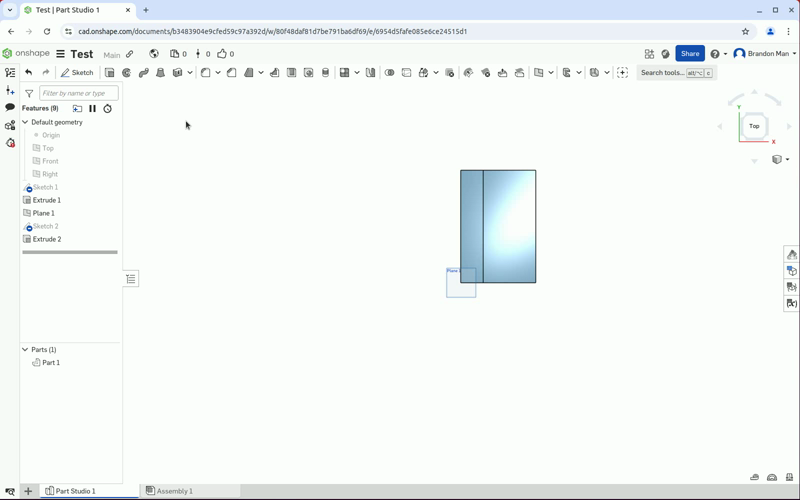
key(shift+h)
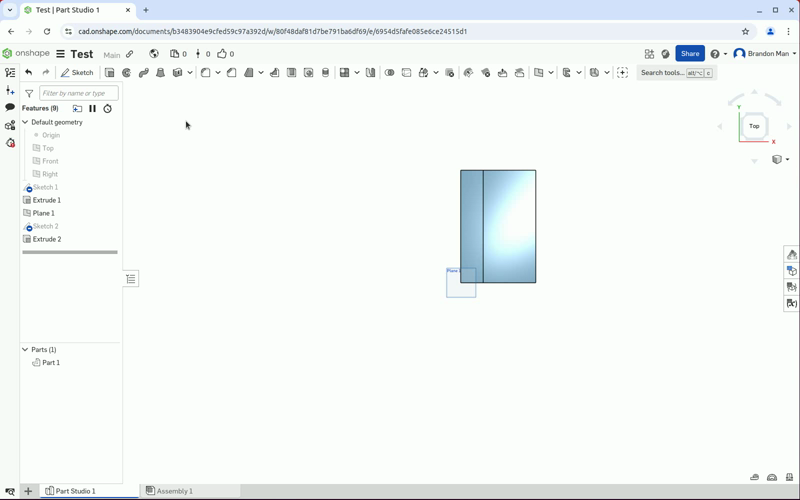
mouse_move(73, 189)
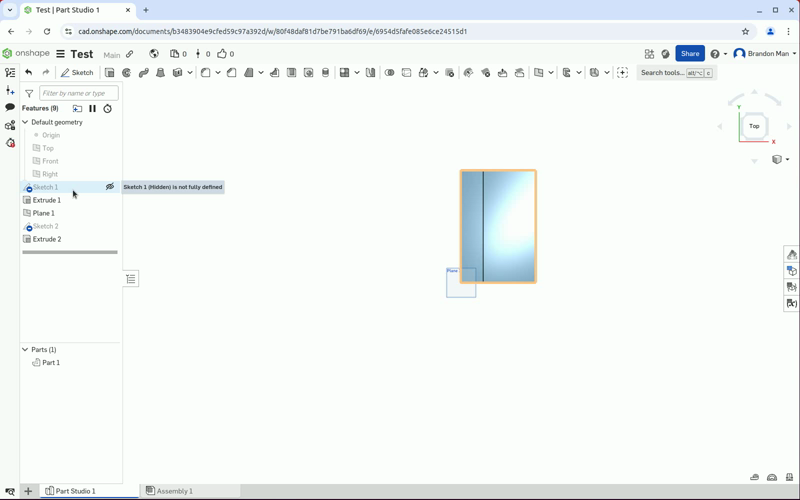
click(73, 189)
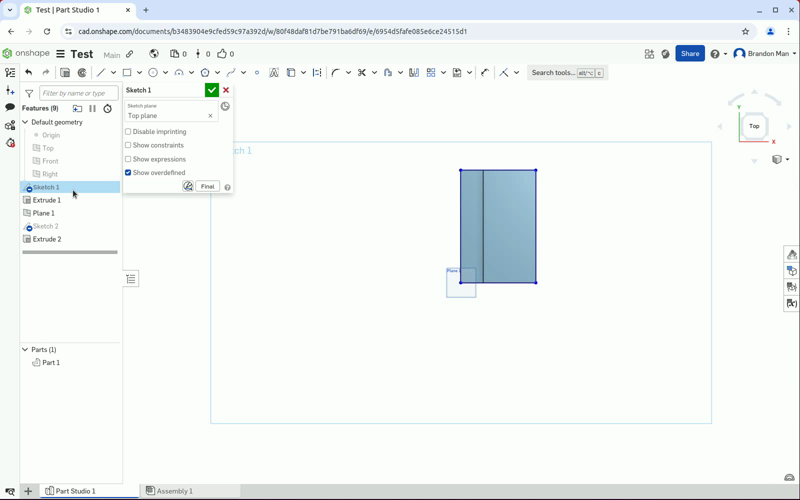
mouse_move(229, 92)
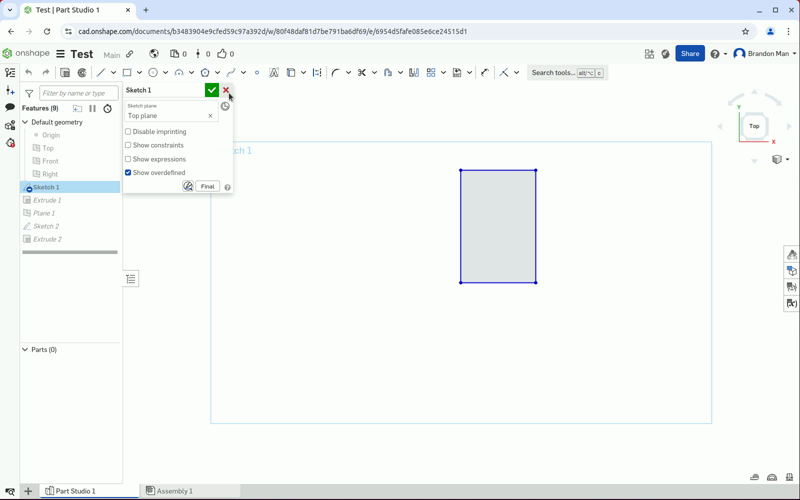
click(229, 92)
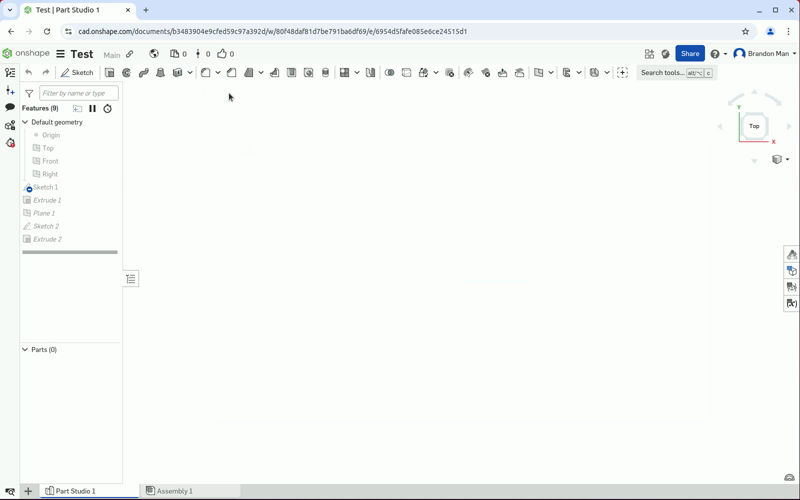
key(shift+s)
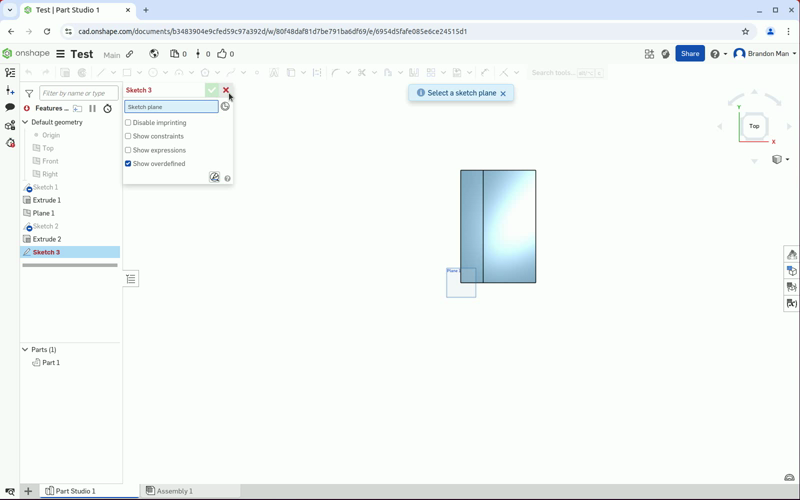
mouse_move(73, 215)
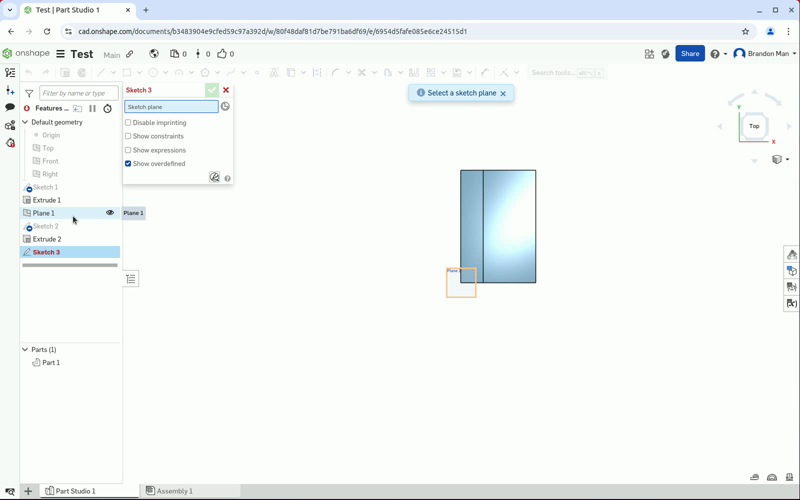
click(73, 215)
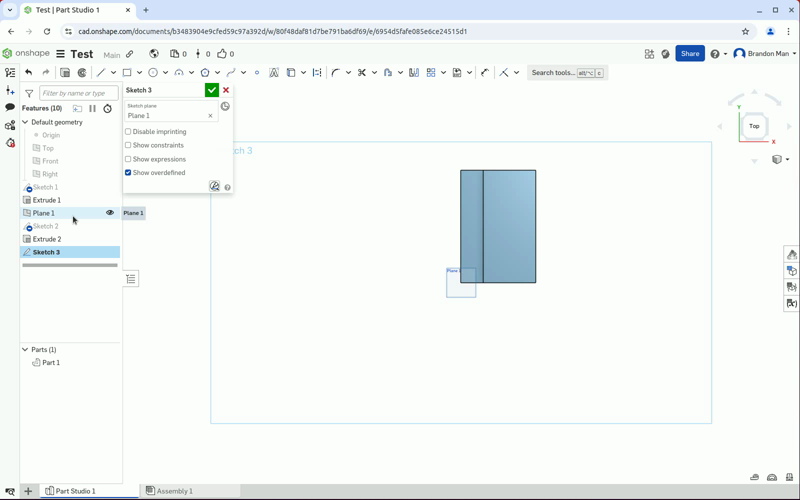
mouse_move(73, 352)
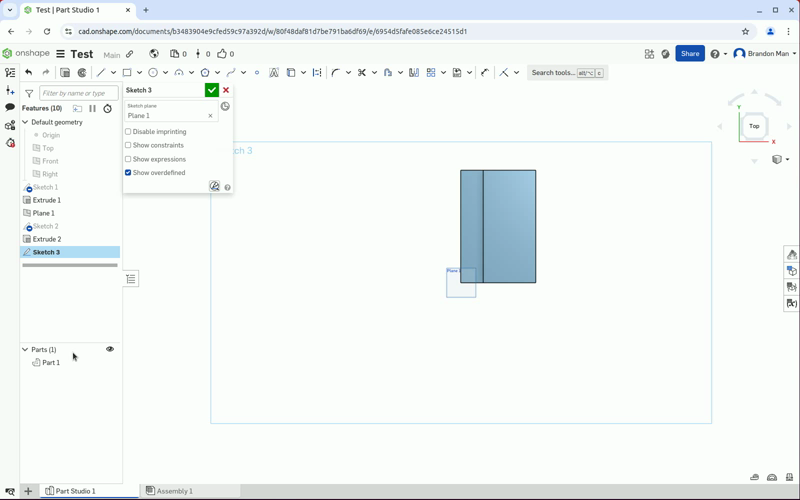
key(y)
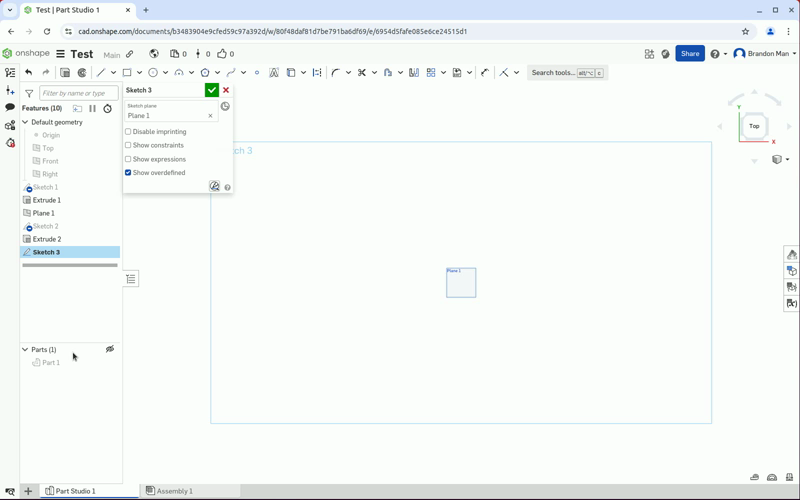
key(c)
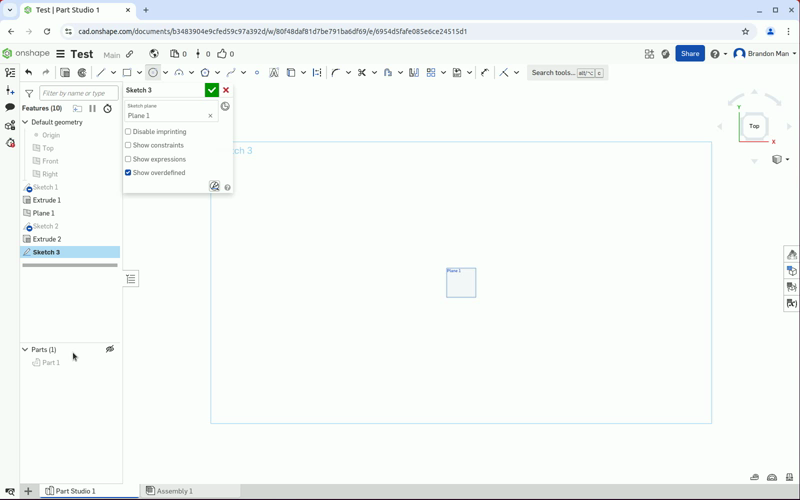
key_down(shift)
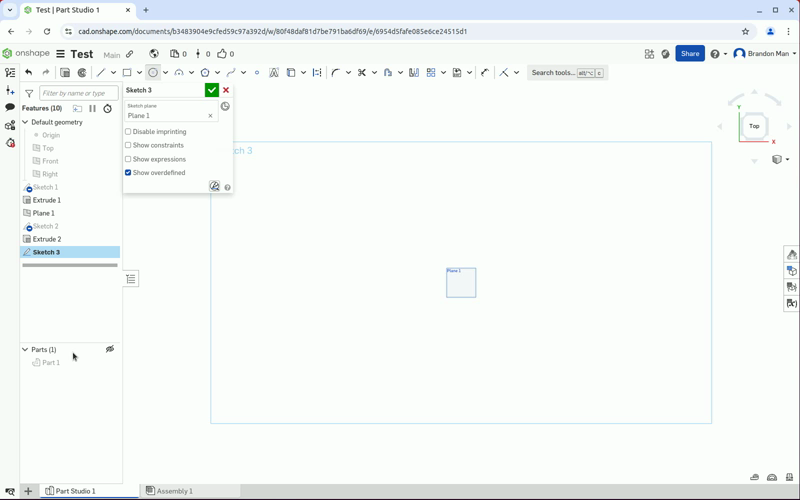
mouse_move(510, 226)
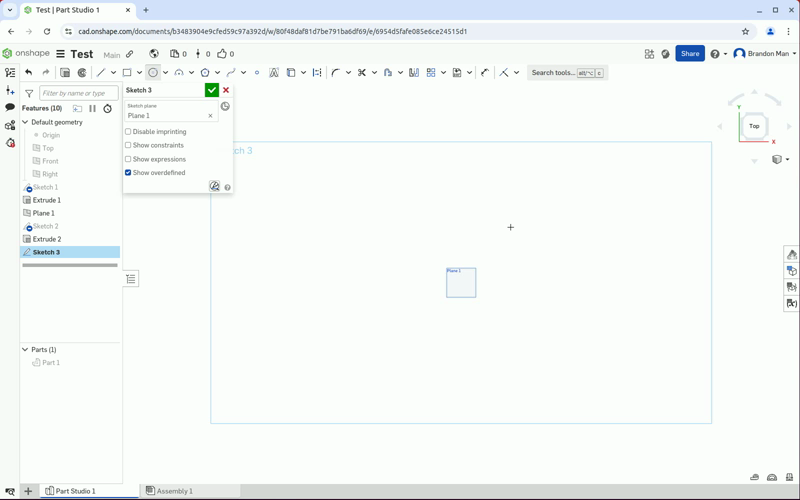
click(510, 226)
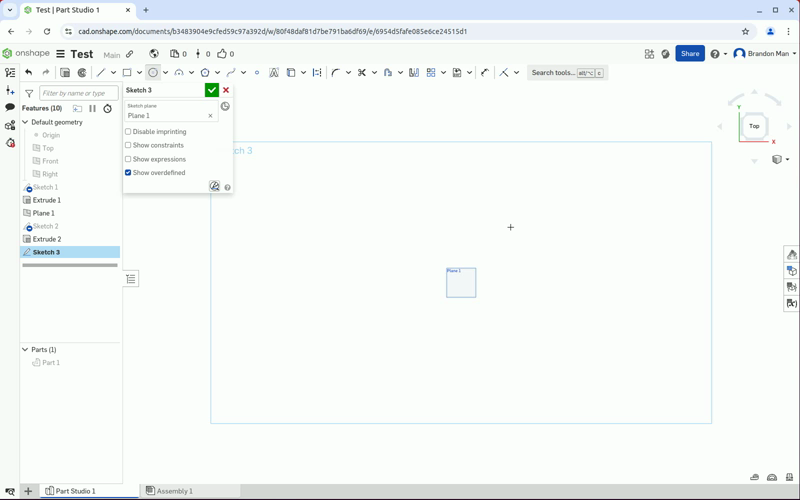
key_up(shift)
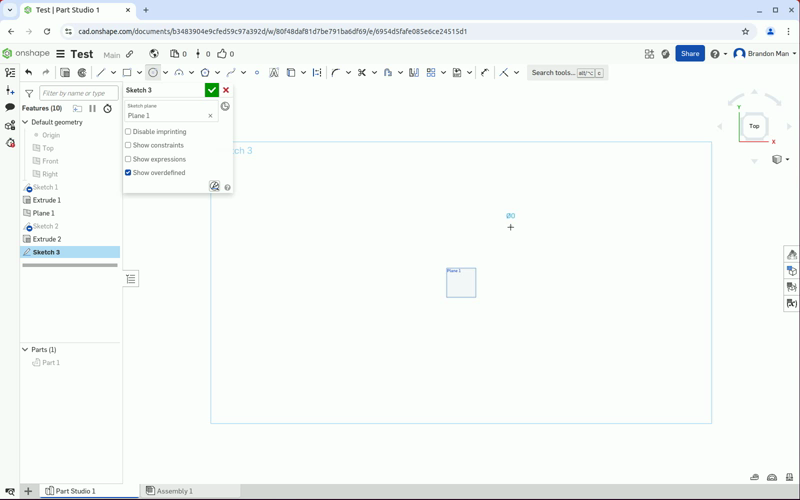
mouse_move(526, 226)
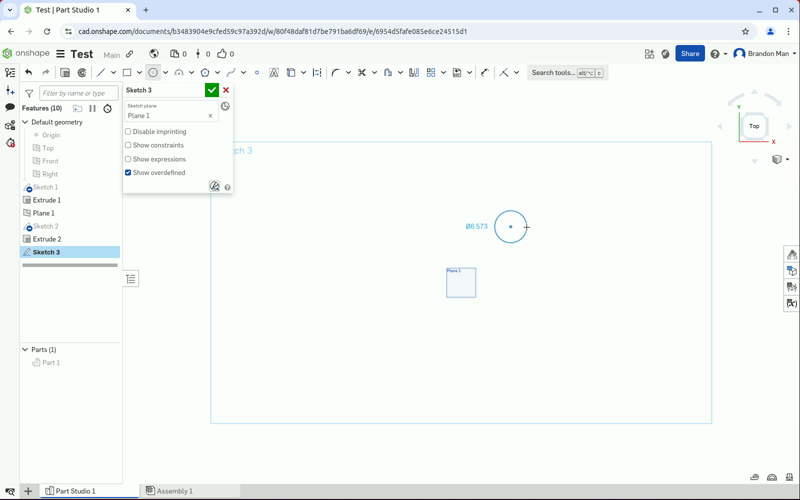
click(526, 226)
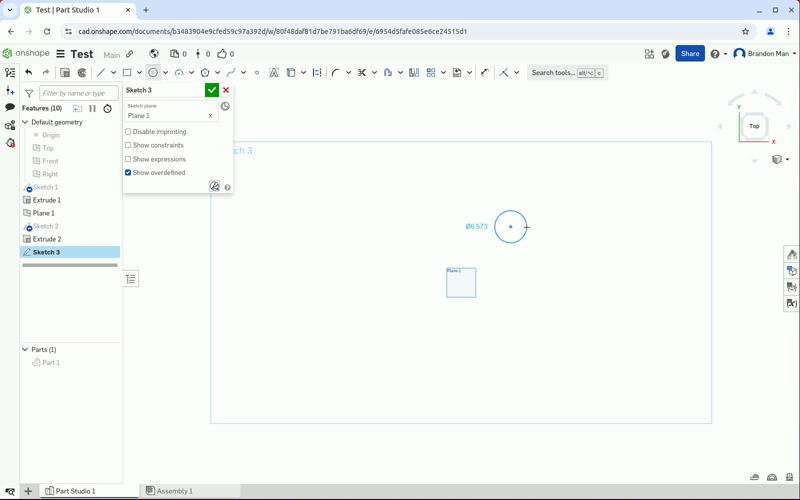
key(esc)
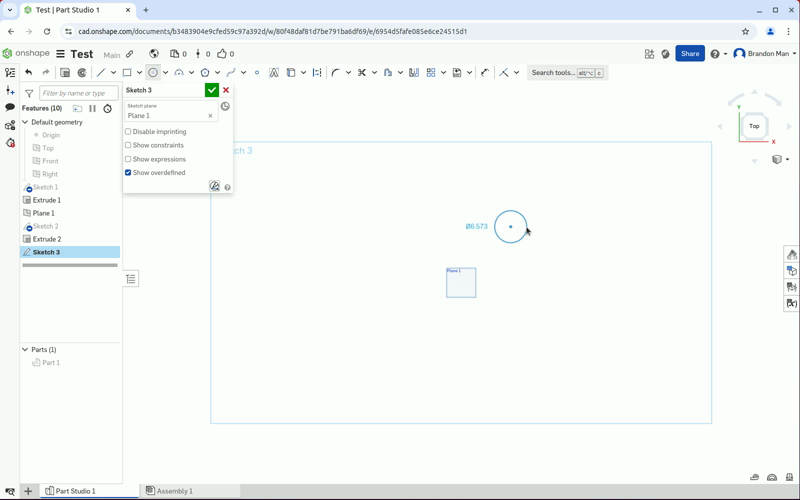
mouse_move(514, 219)
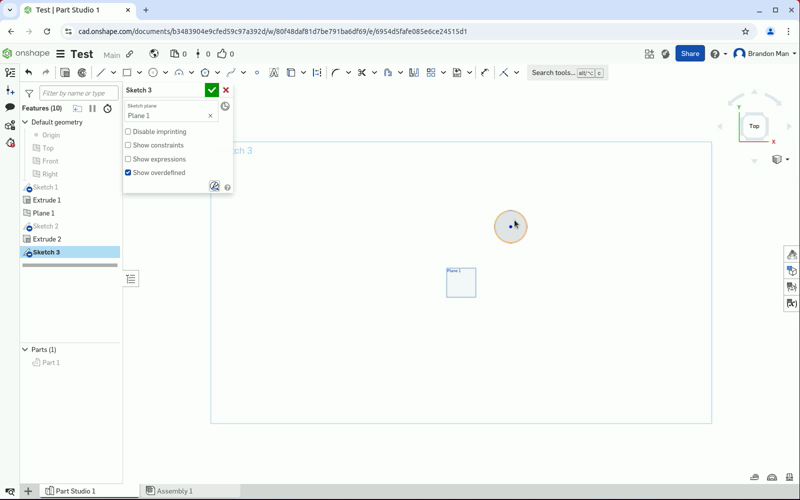
scroll(6)
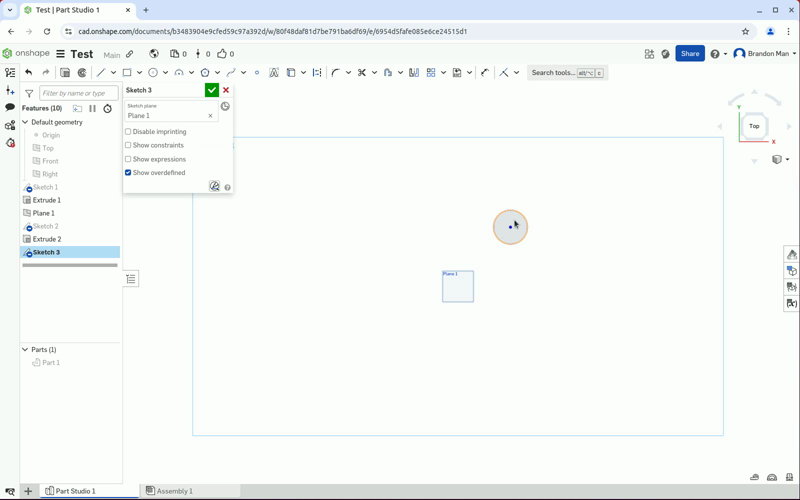
scroll(6)
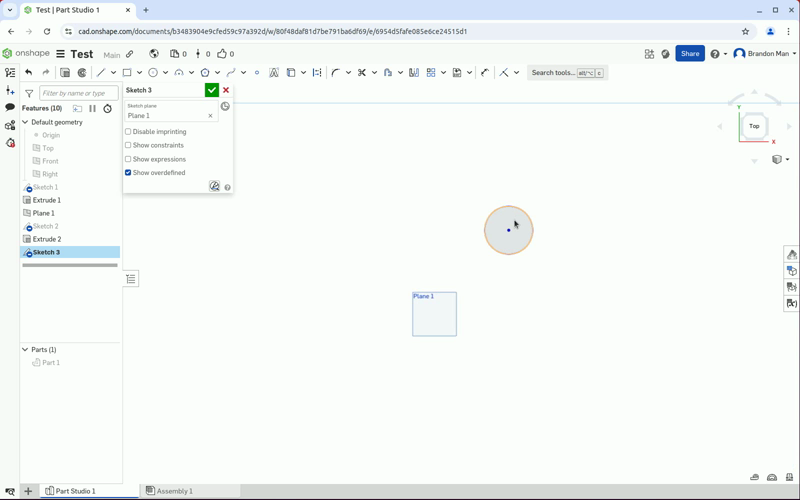
scroll(6)
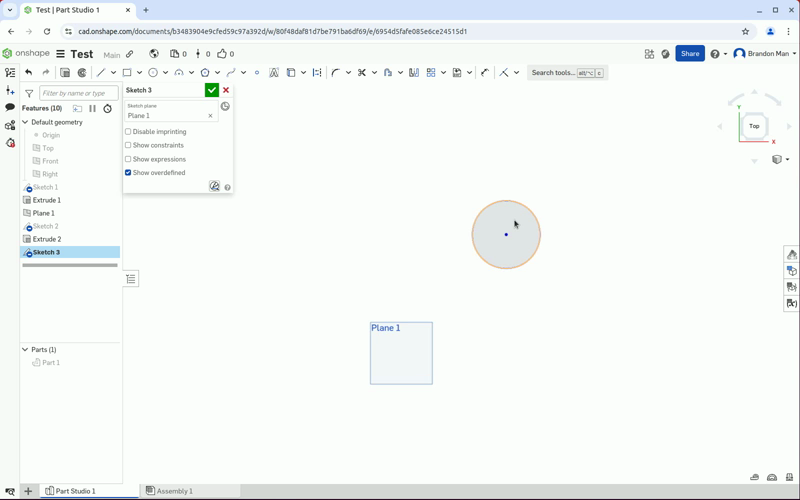
scroll(6)
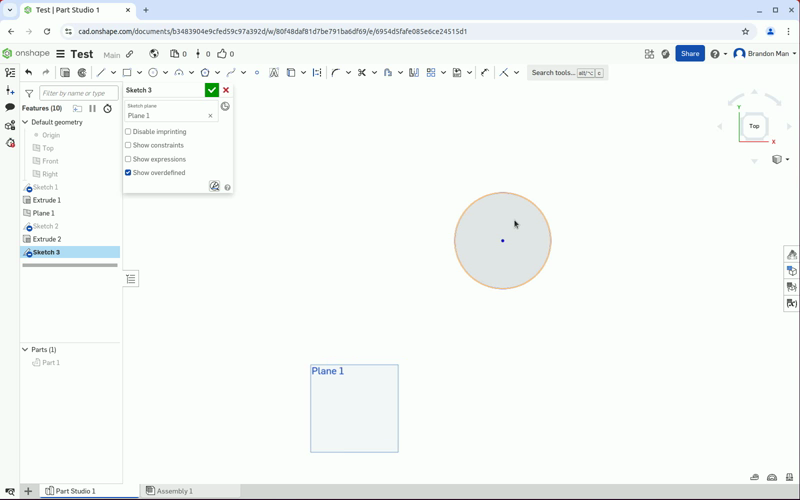
scroll(6)
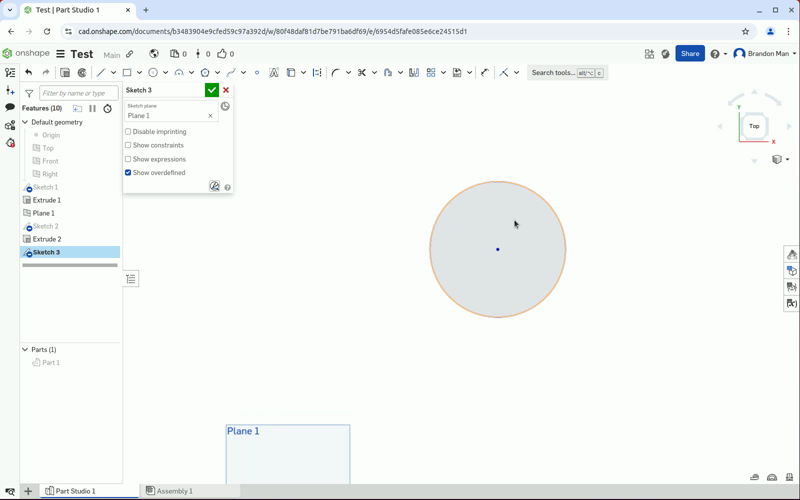
scroll(6)
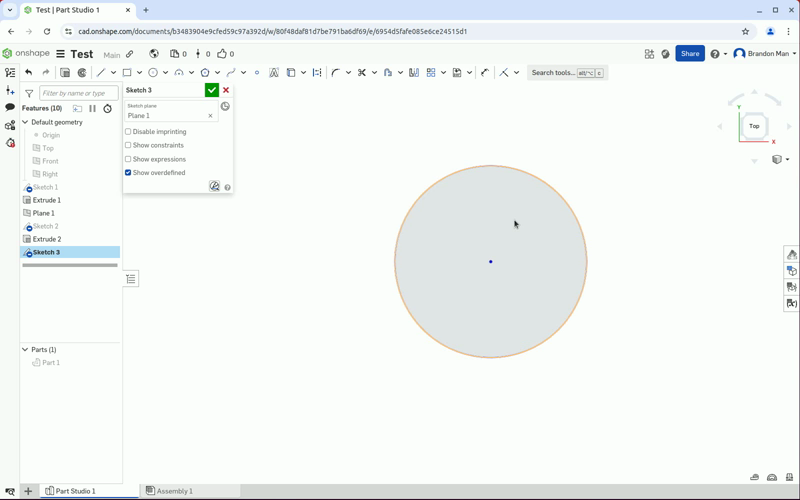
scroll(6)
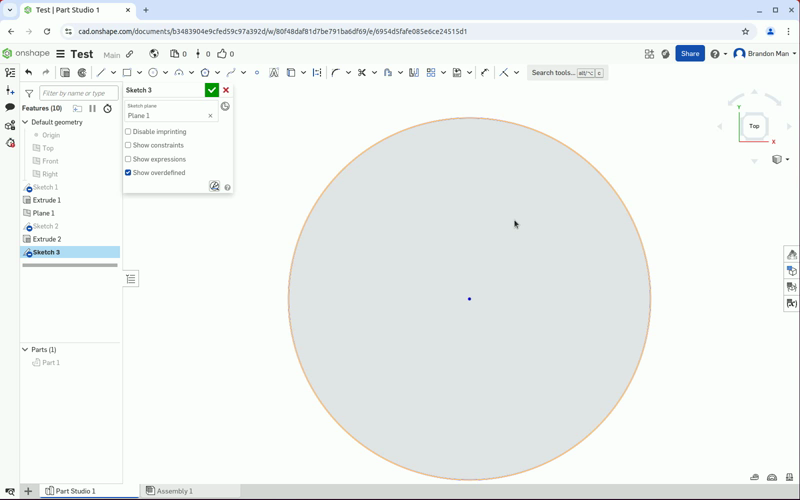
click(514, 219)
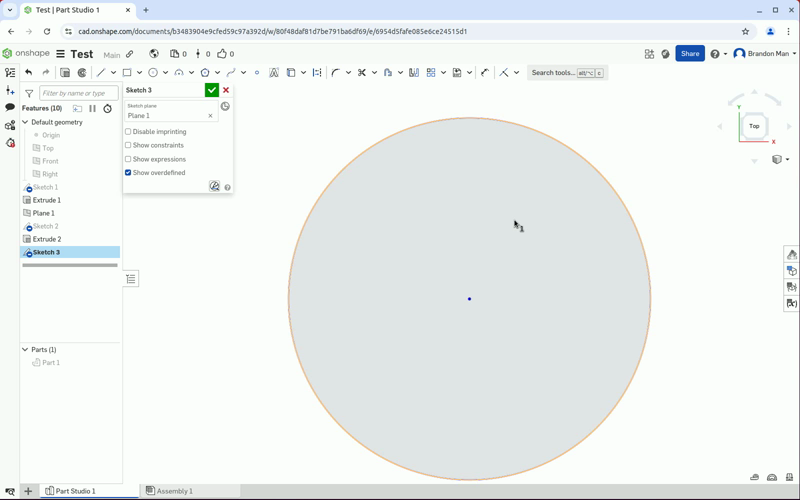
scroll(-6)
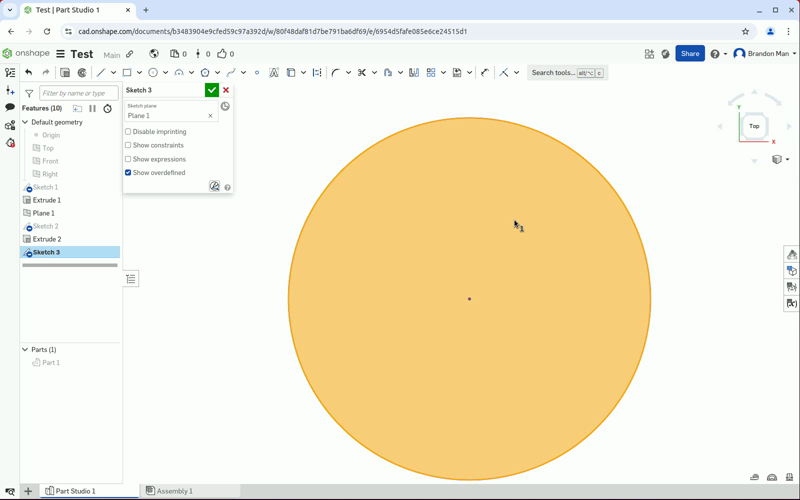
scroll(-6)
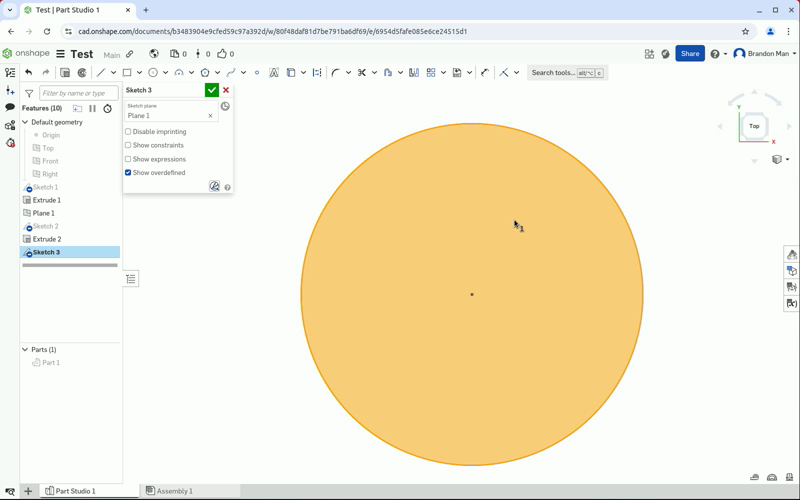
scroll(-6)
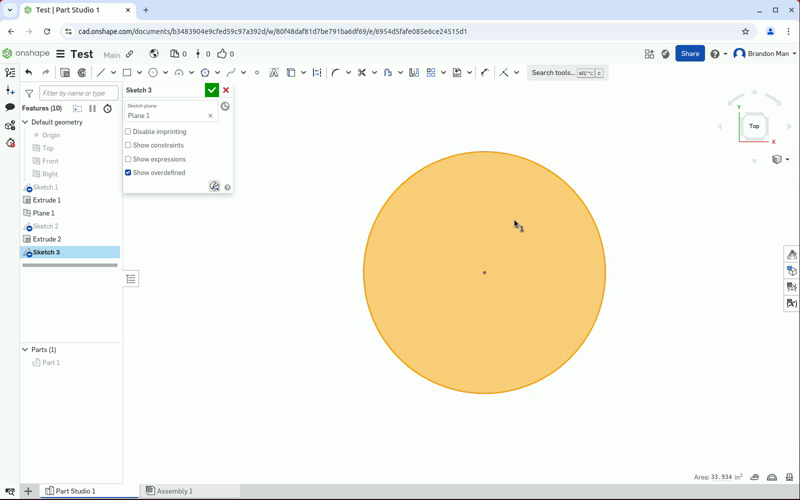
scroll(-6)
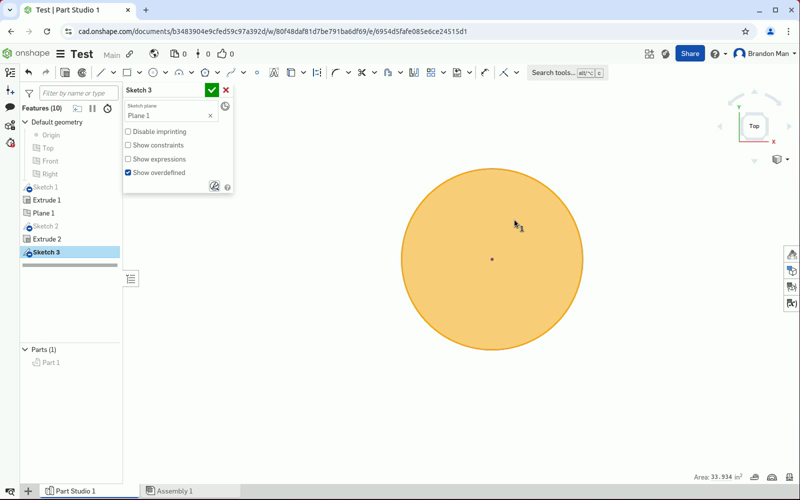
scroll(-6)
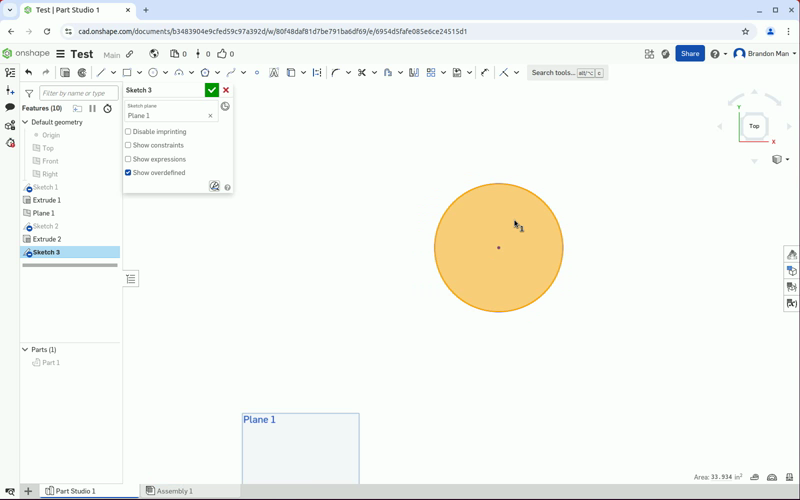
scroll(-6)
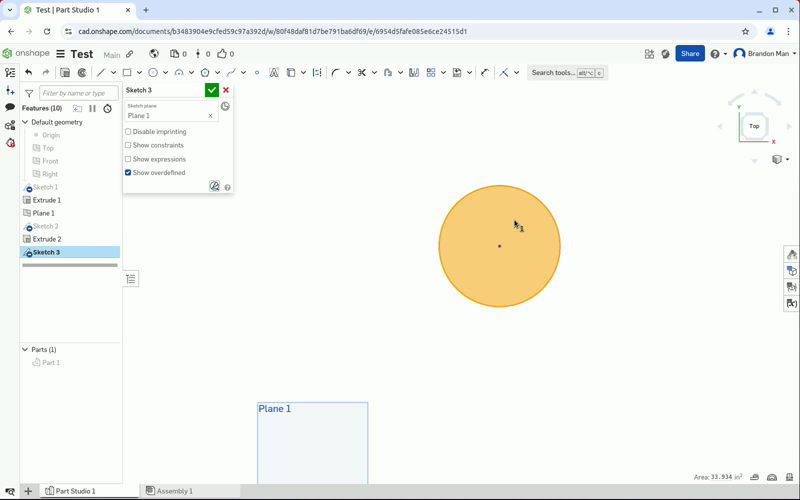
scroll(-6)
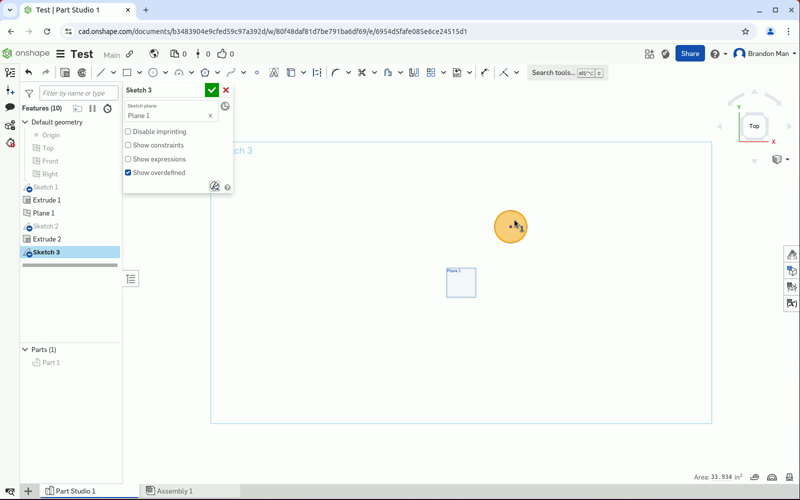
mouse_move(73, 352)
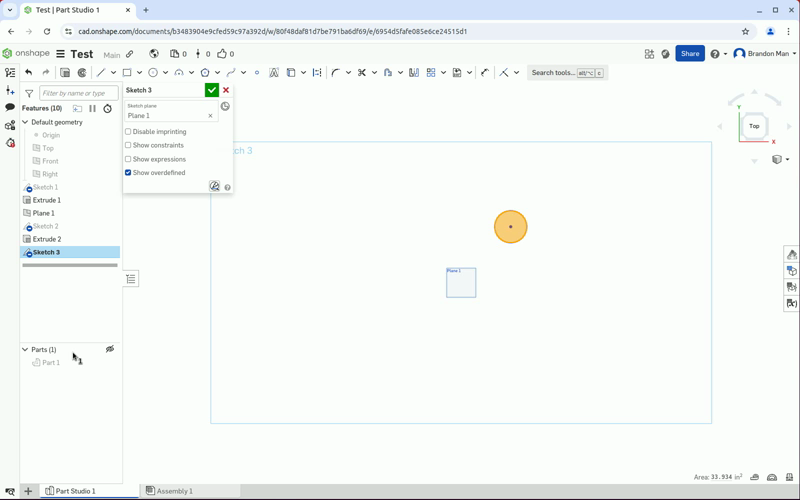
key(shift+y)
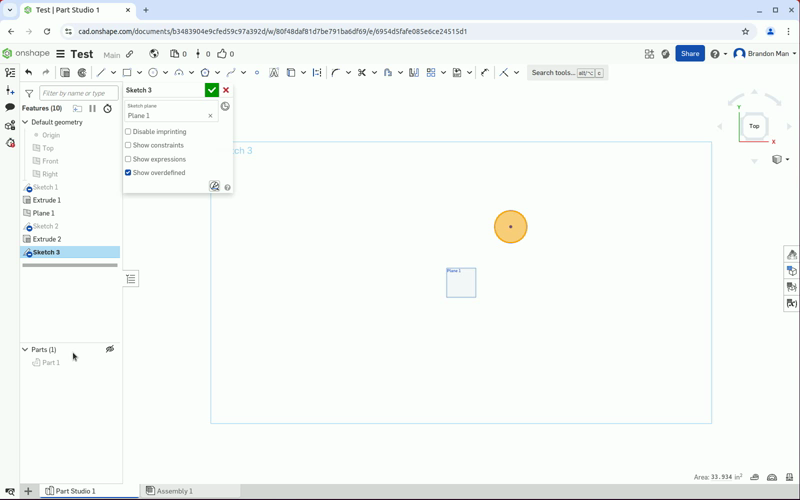
key(shift+e)
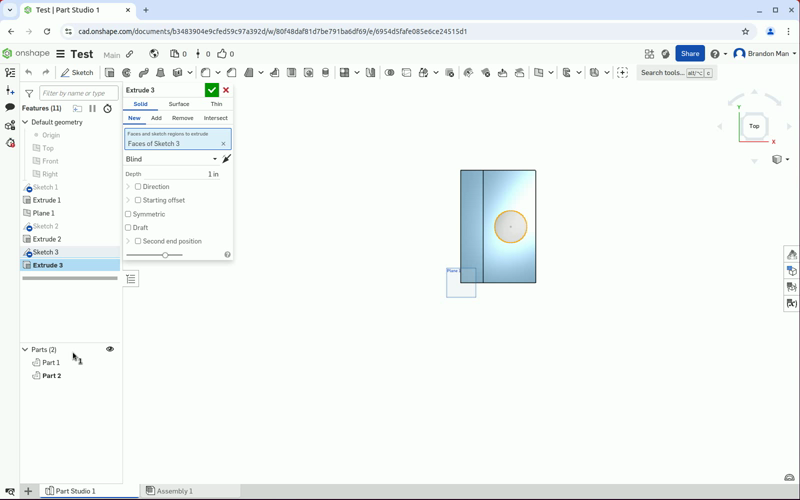
mouse_move(143, 106)
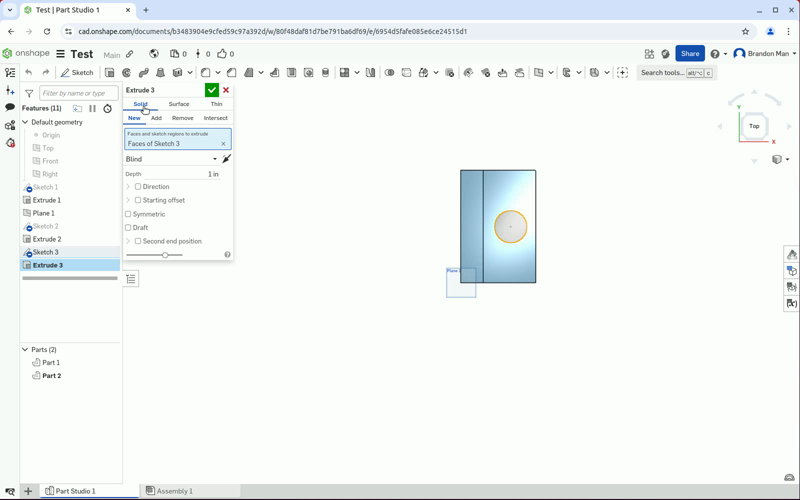
click(143, 106)
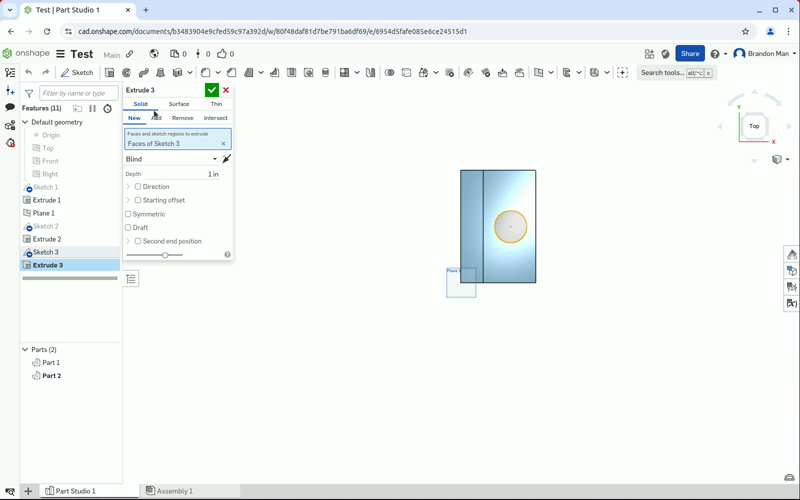
mouse_move(186, 120)
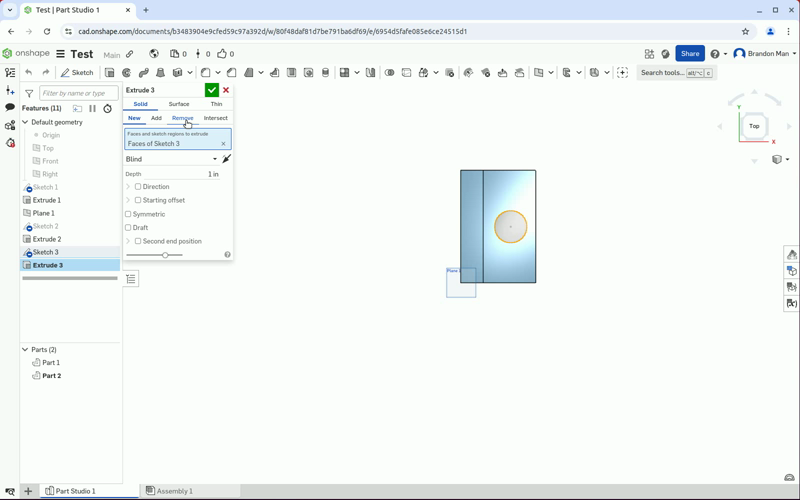
click(186, 120)
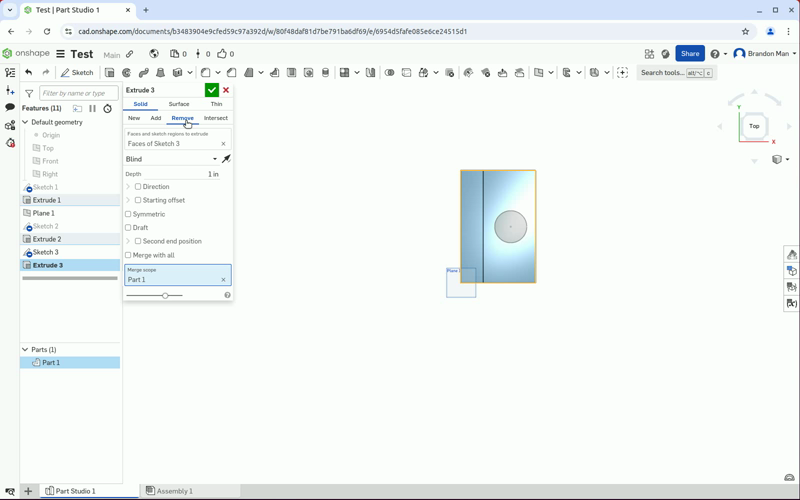
key(tab, 4)
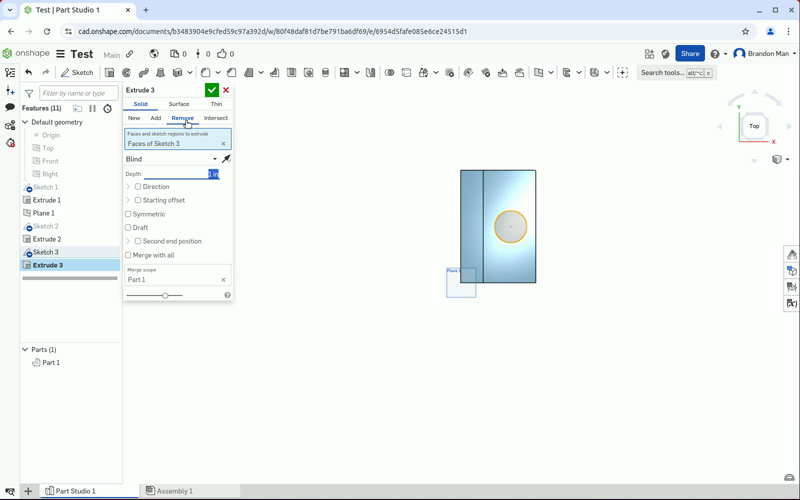
text(30.811)
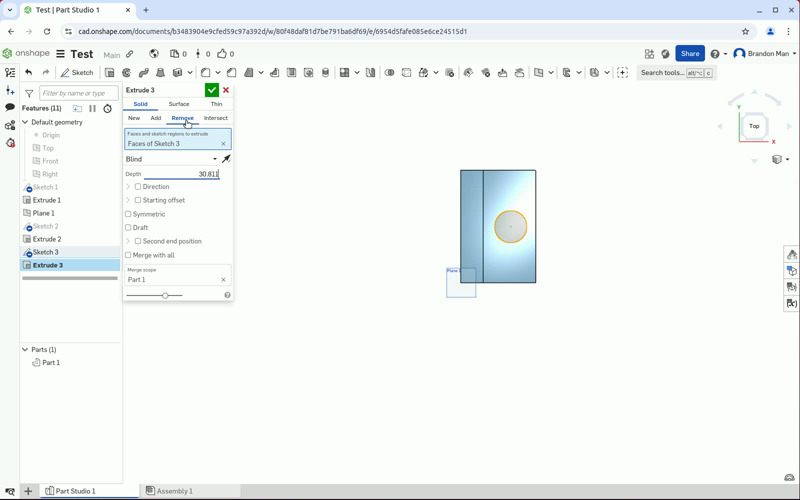
key(tab, 6)
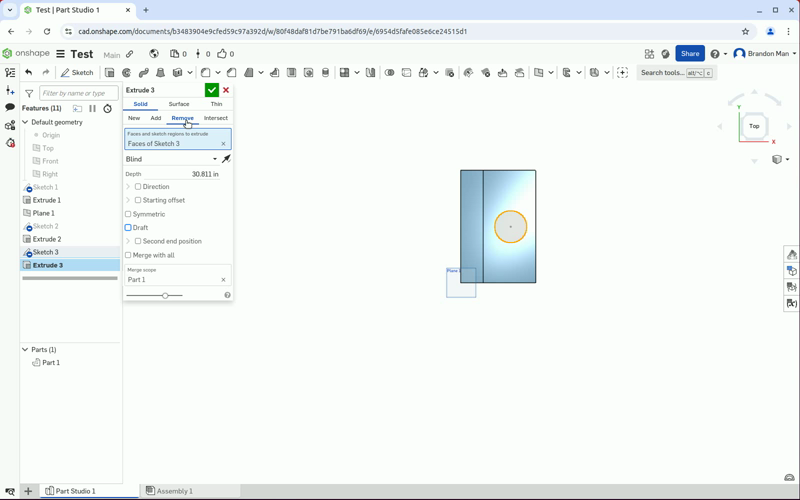
key(space)
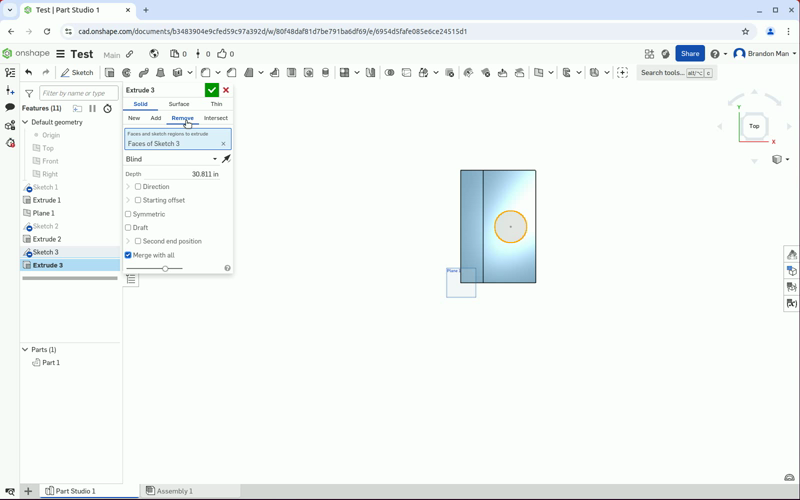
key(enter)
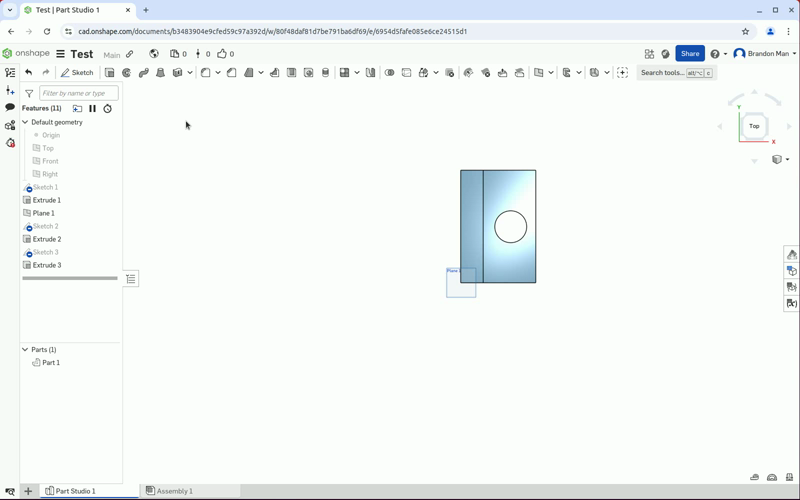
key(shift+h)
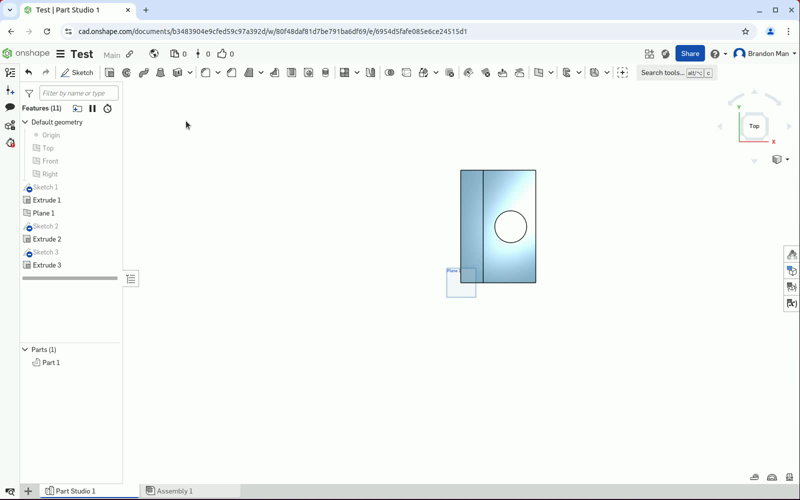
key(shift+h)
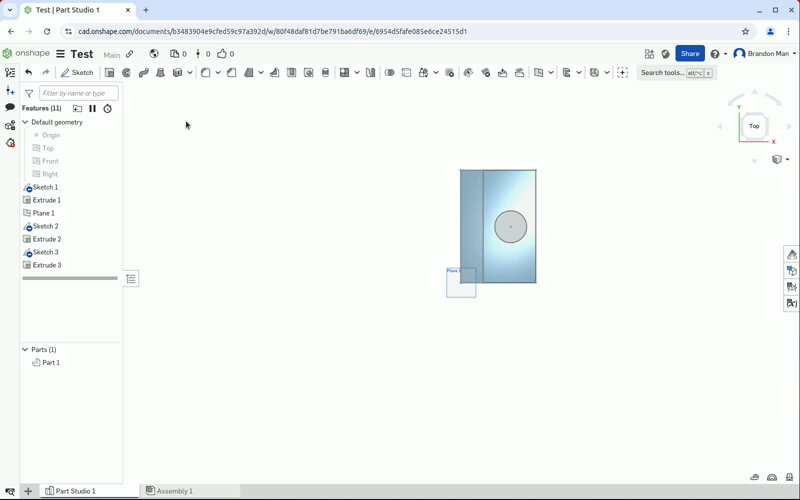
key(shift+7)
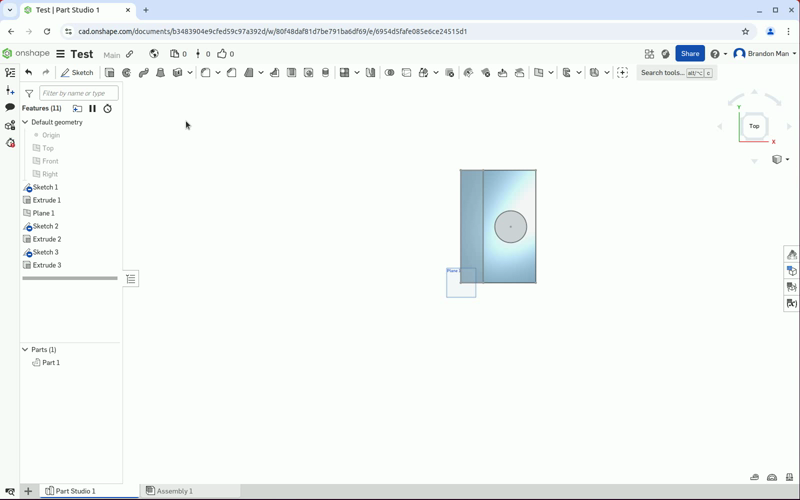
key(up, 3)
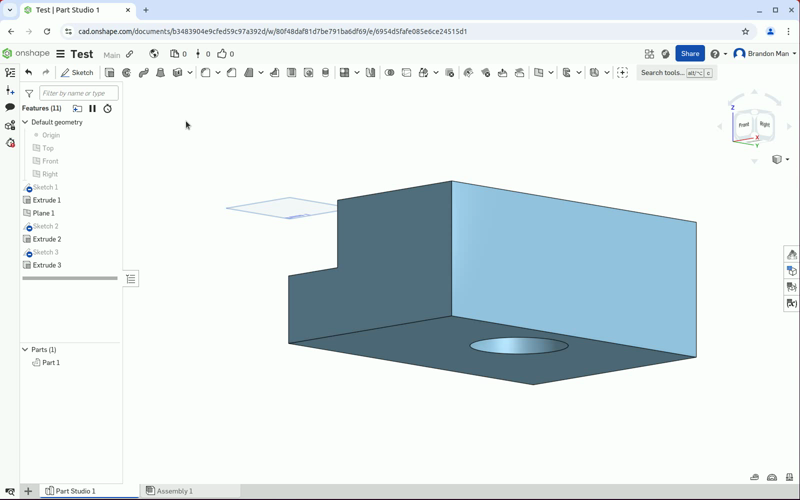
key(left, 3)
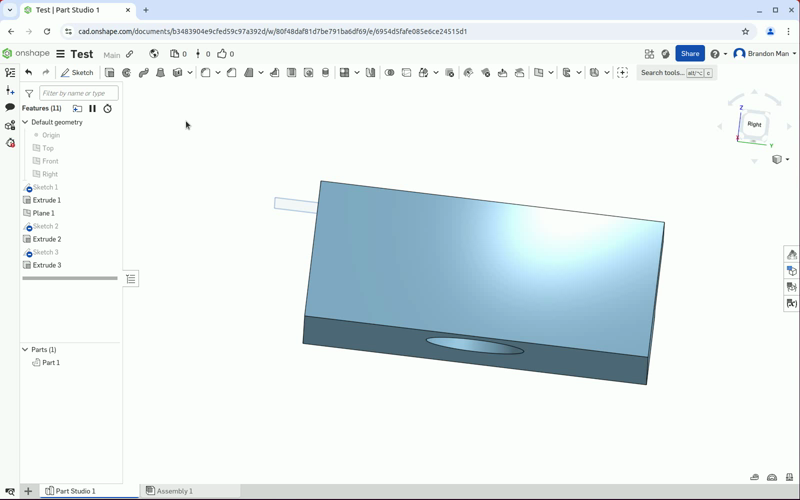
key(right, 3)
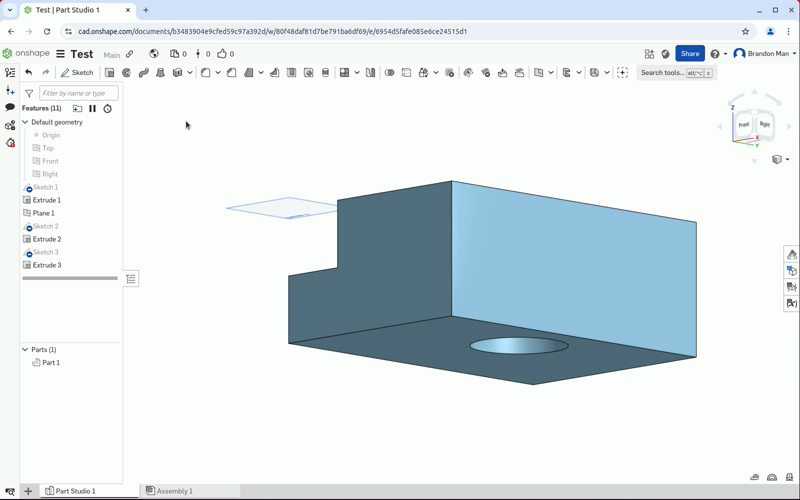
key(down, 3)
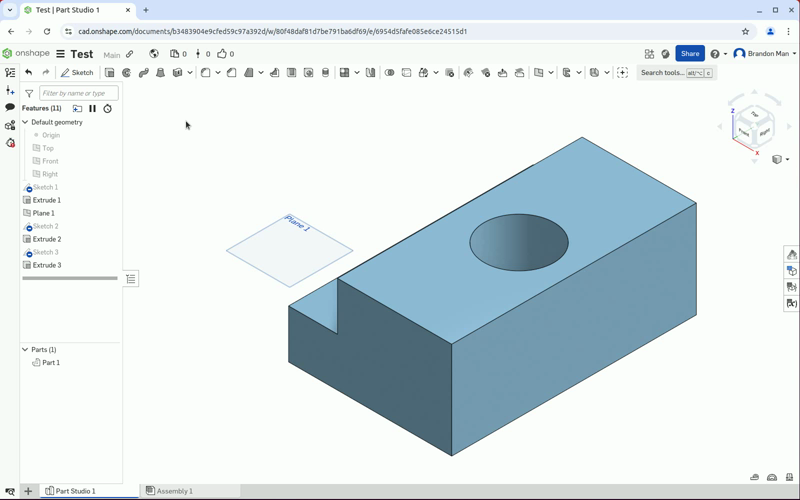
mouse_move(73, 189)
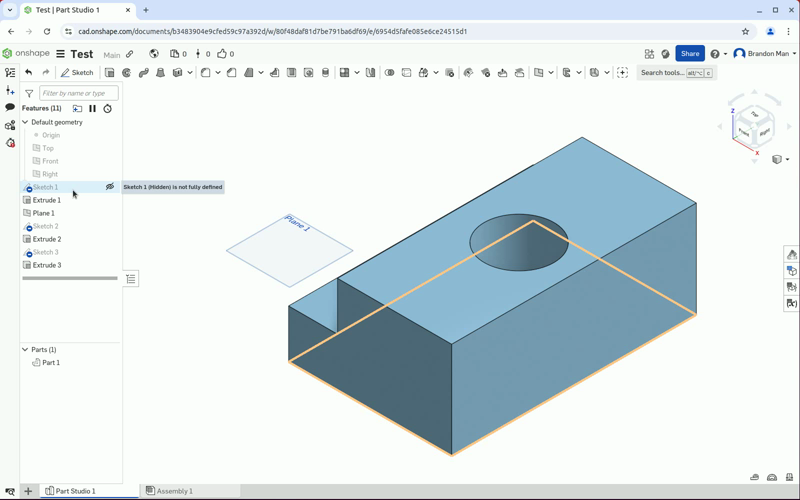
click(73, 189)